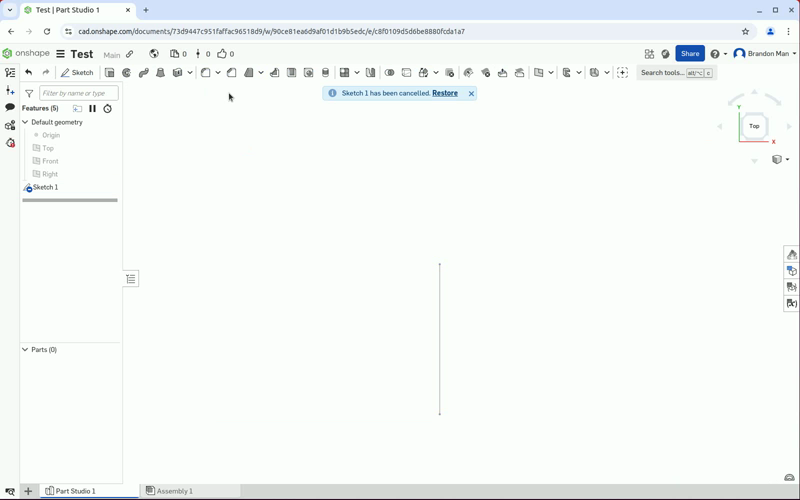
key(shift+h)
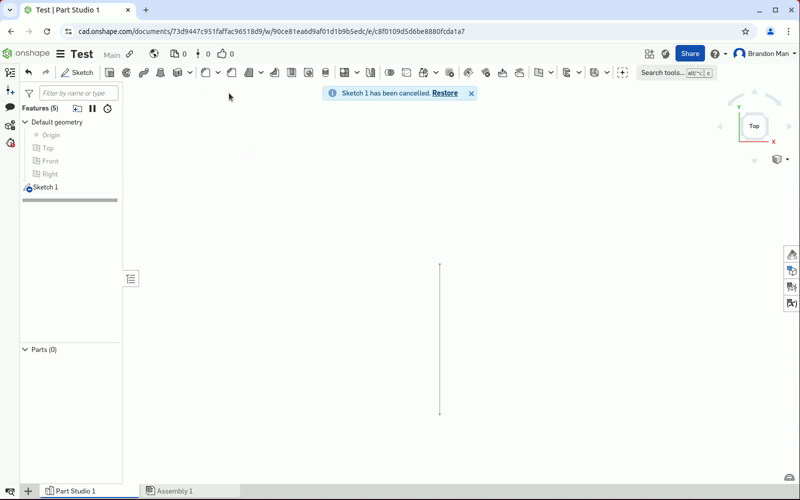
key(shift+s)
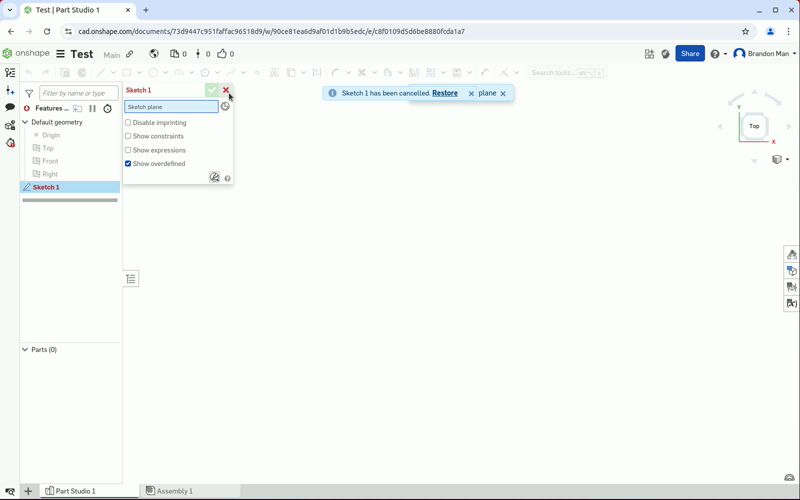
mouse_move(73, 150)
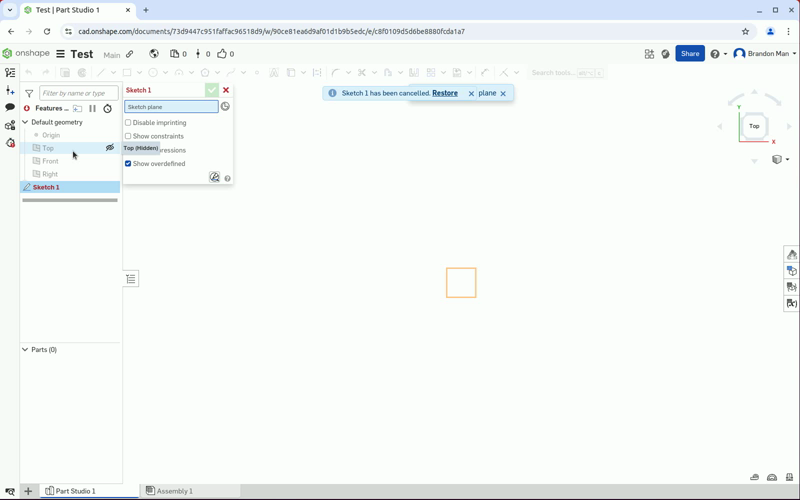
click(73, 150)
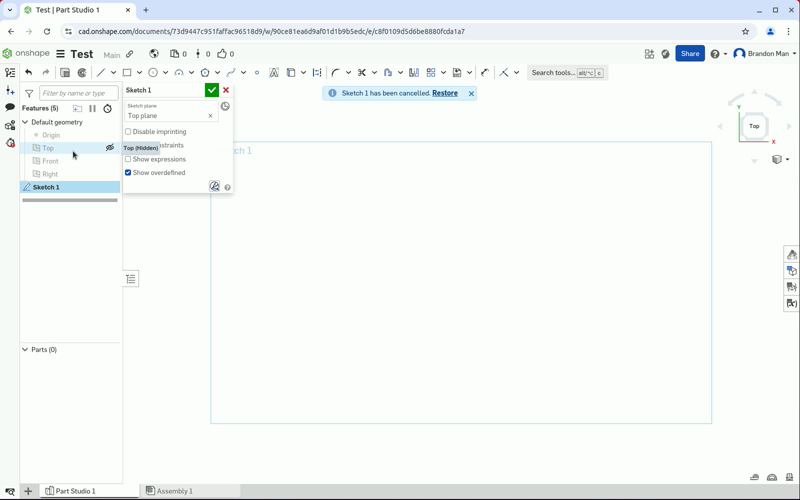
mouse_move(73, 352)
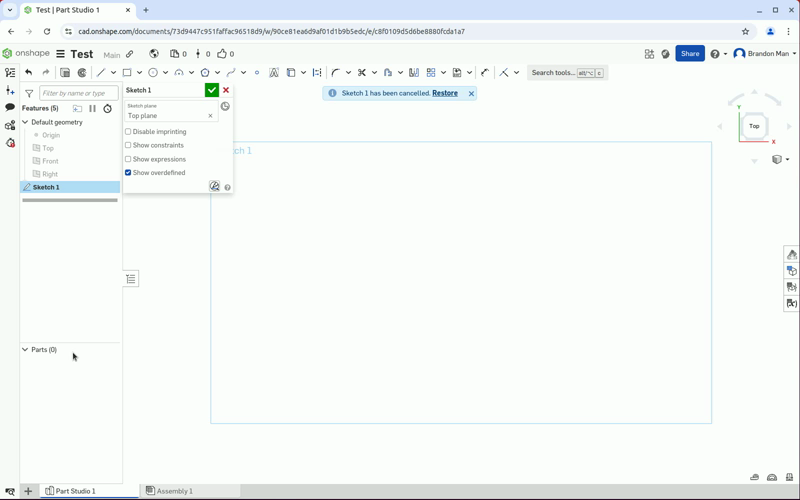
key(y)
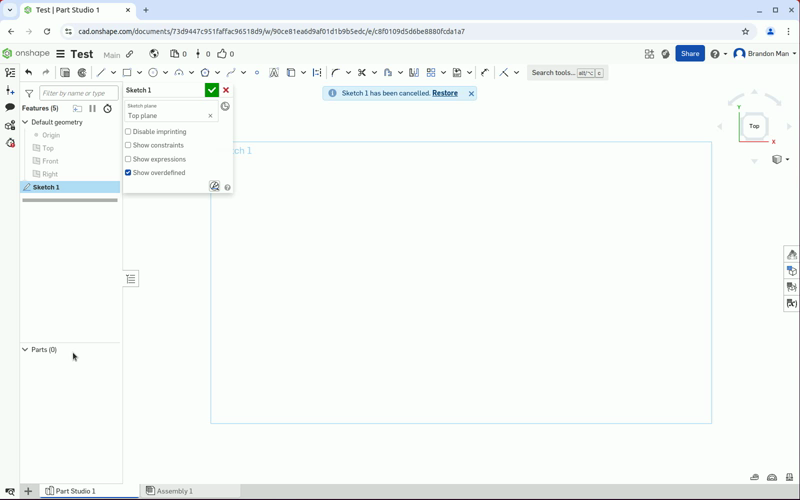
key(l)
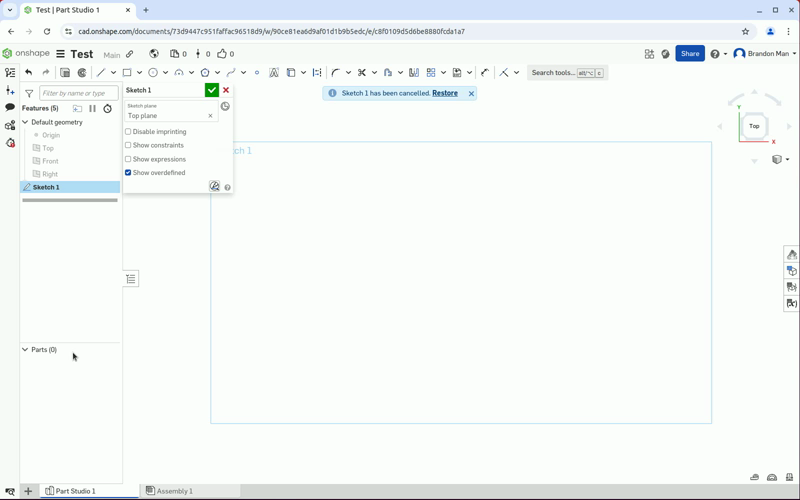
key_down(shift)
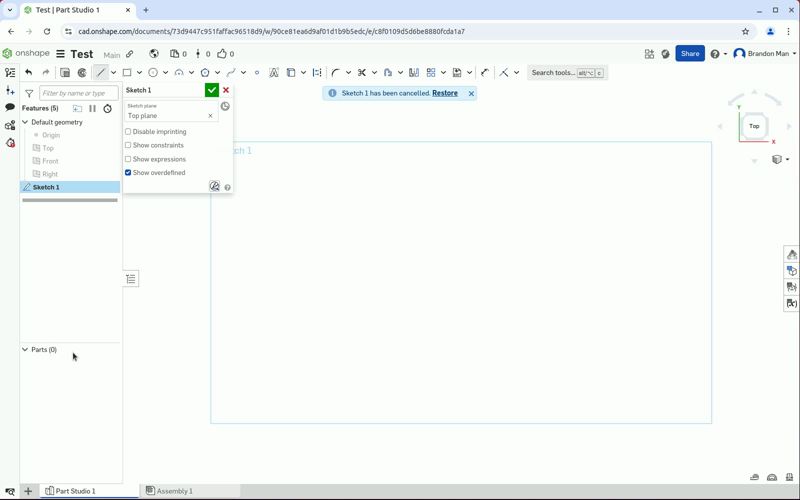
mouse_move(460, 282)
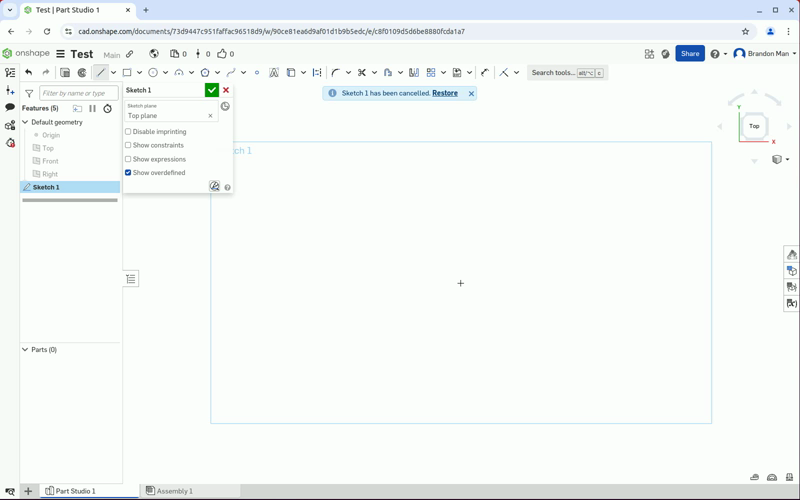
click(460, 282)
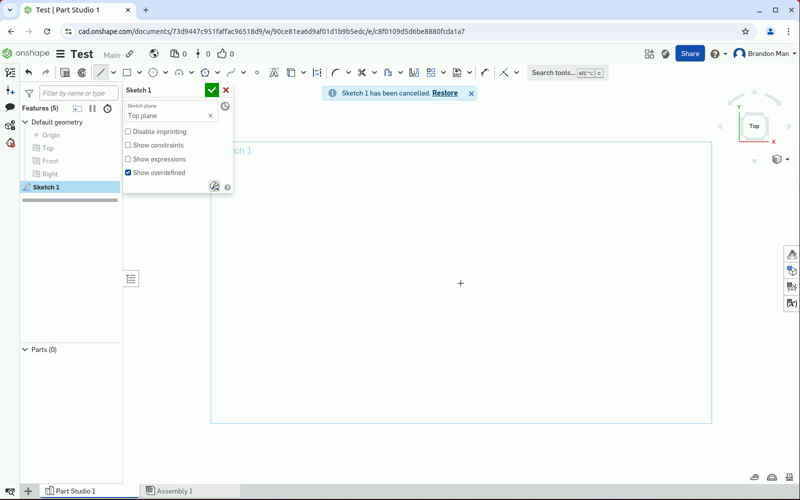
key_up(shift)
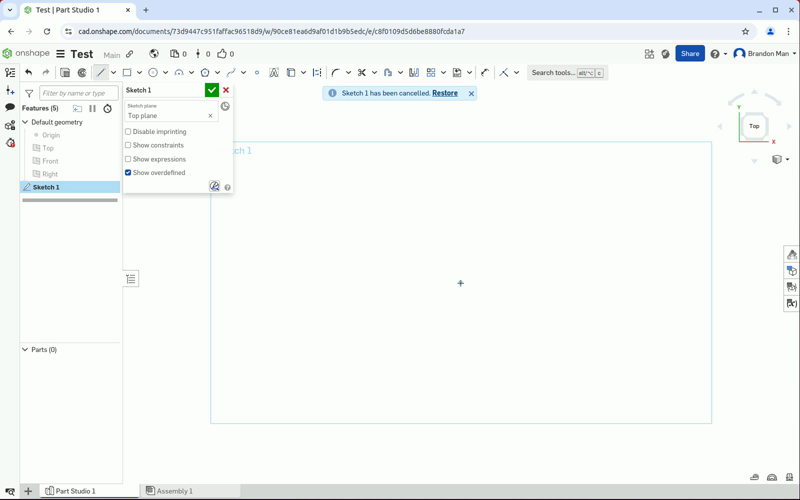
key_down(shift)
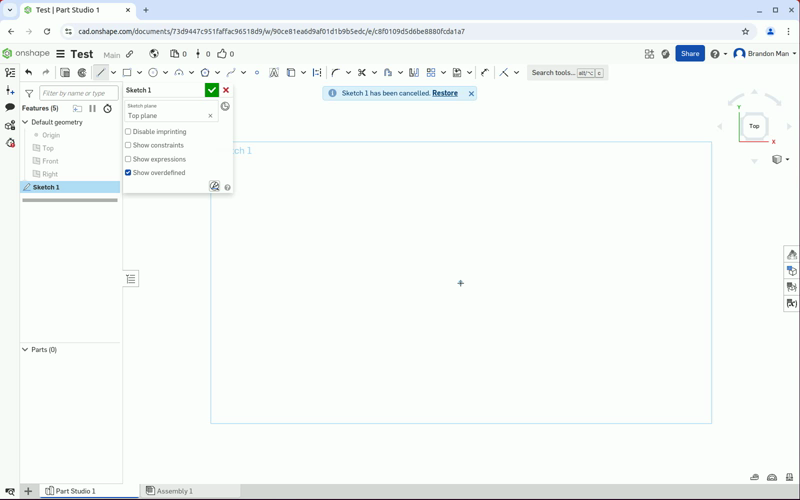
mouse_move(535, 282)
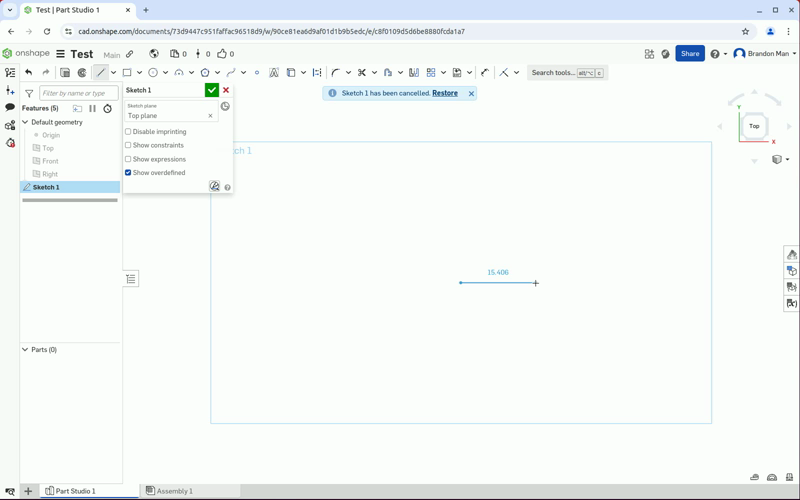
click(535, 282)
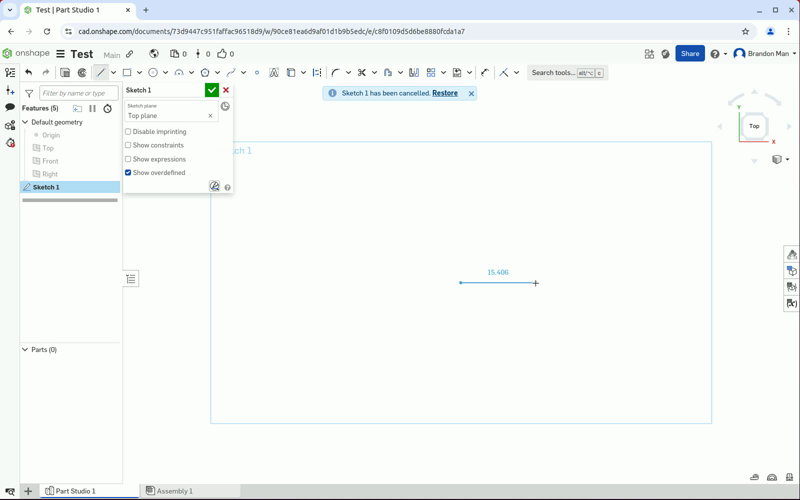
key_up(shift)
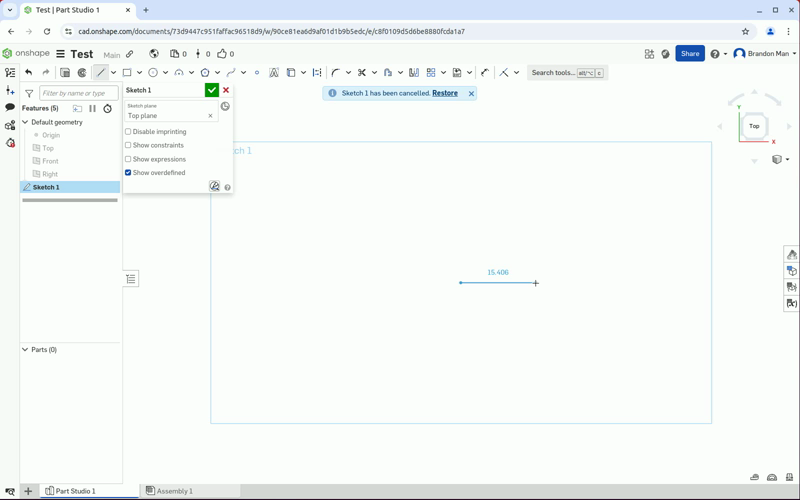
key_down(shift)
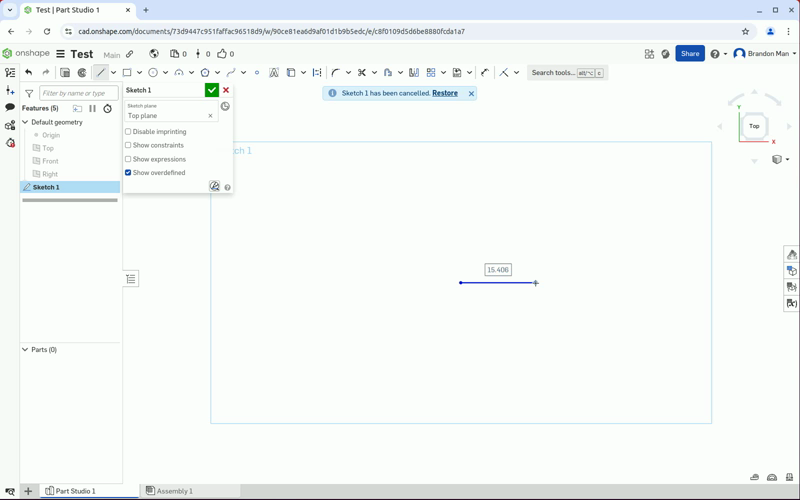
mouse_move(535, 170)
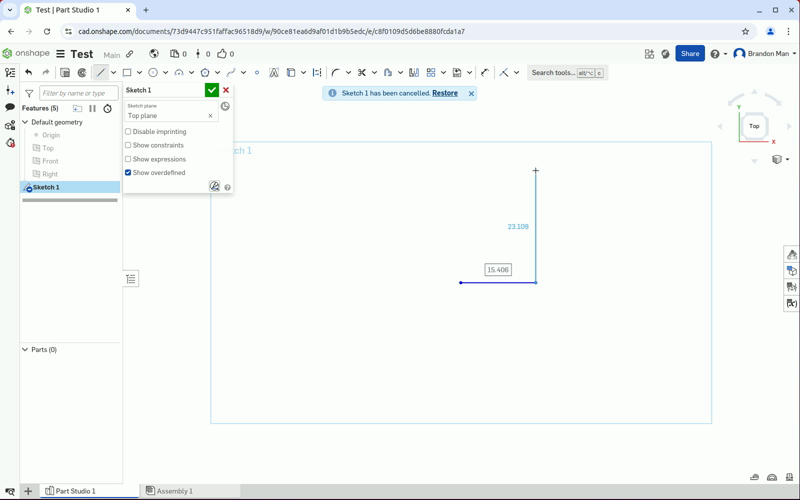
click(535, 170)
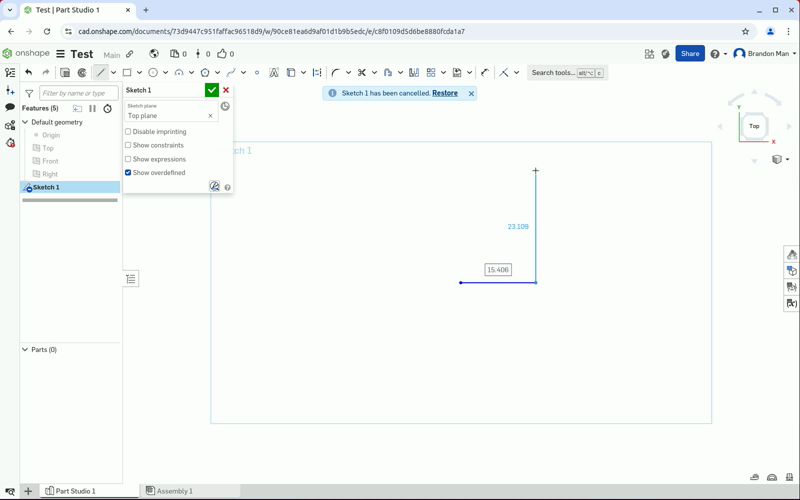
key_up(shift)
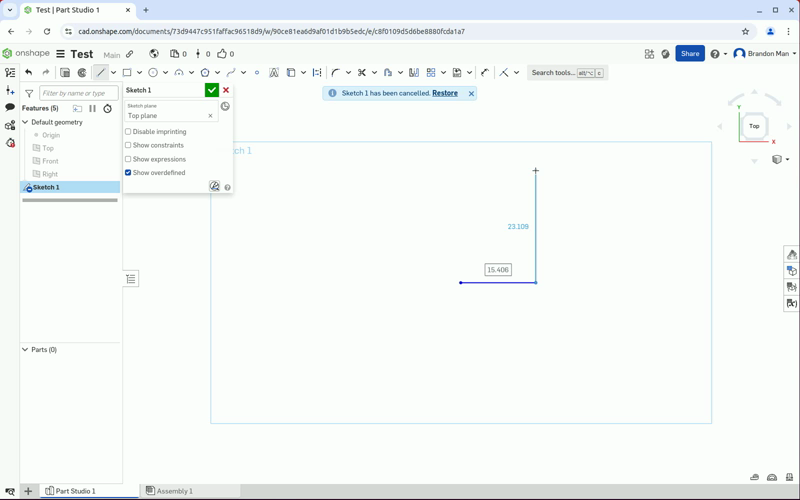
key_down(shift)
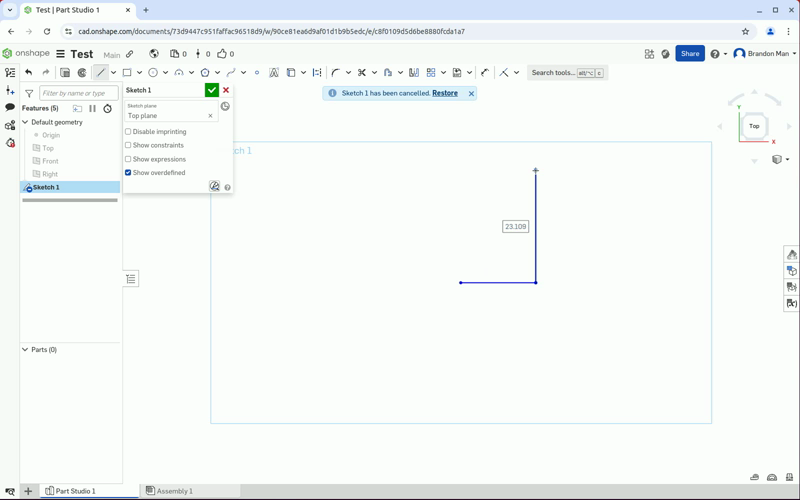
mouse_move(460, 170)
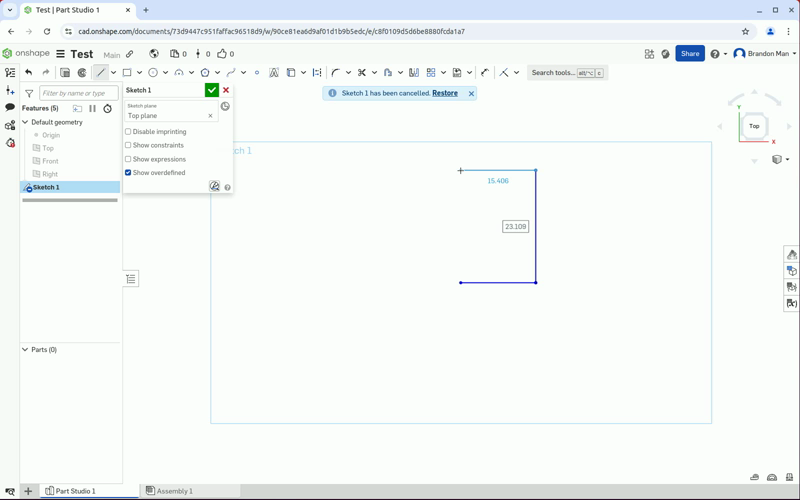
click(460, 170)
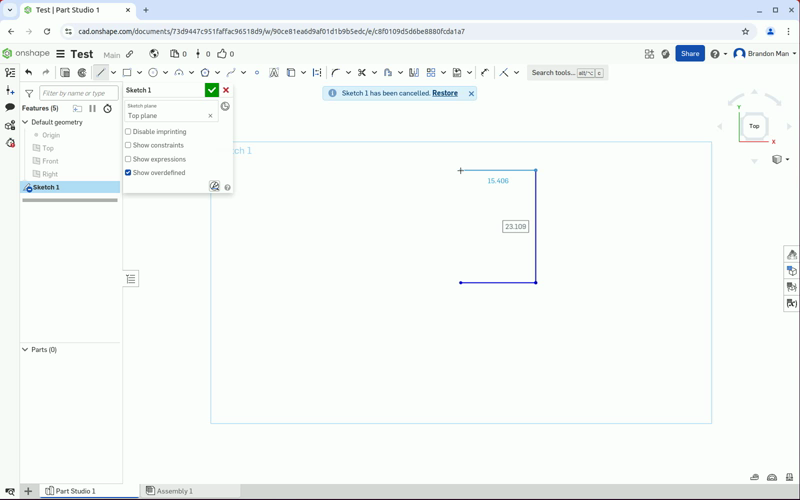
key_up(shift)
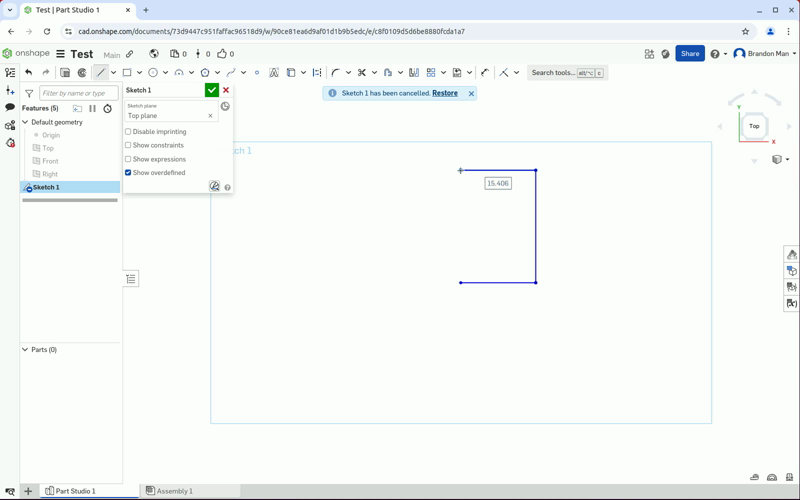
key_down(shift)
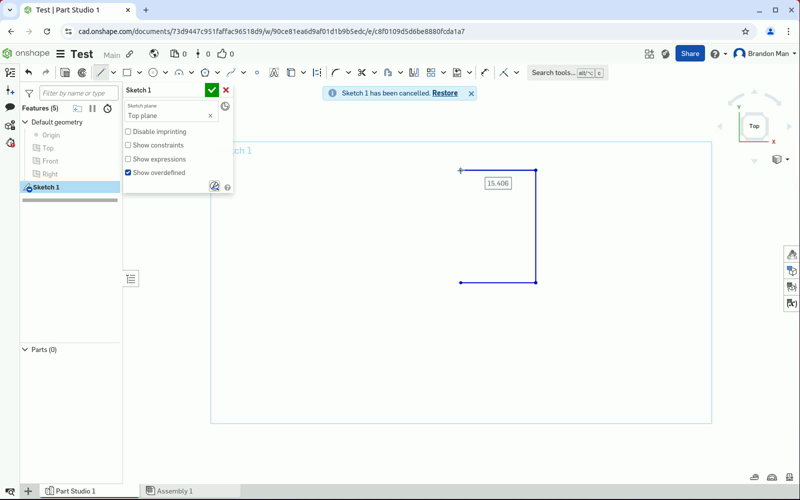
mouse_move(460, 282)
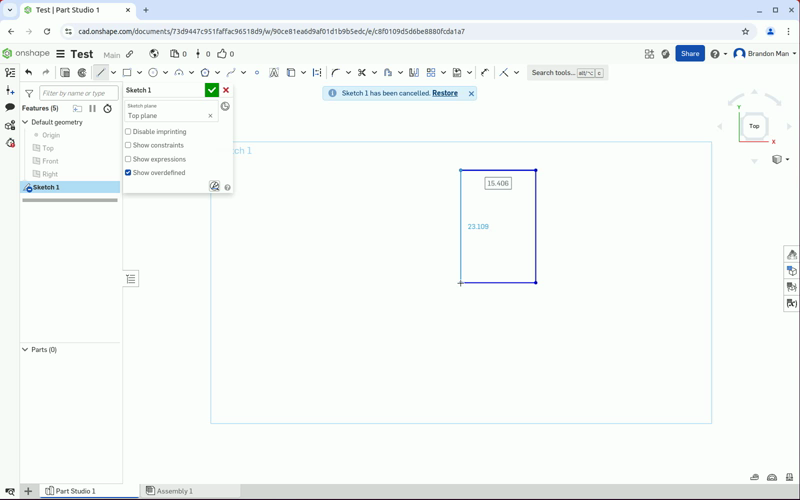
key_up(shift)
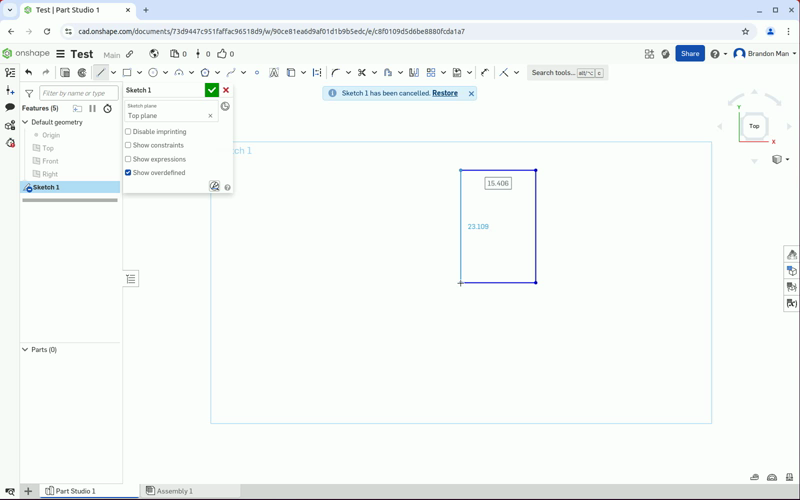
click(460, 282)
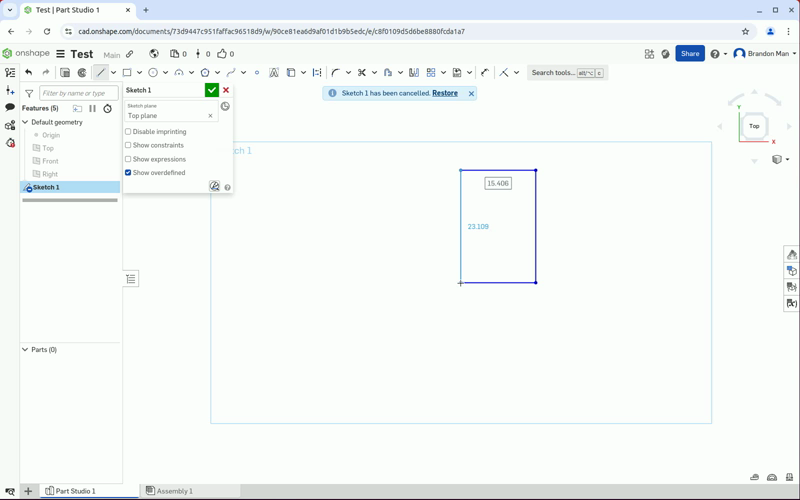
key(esc)
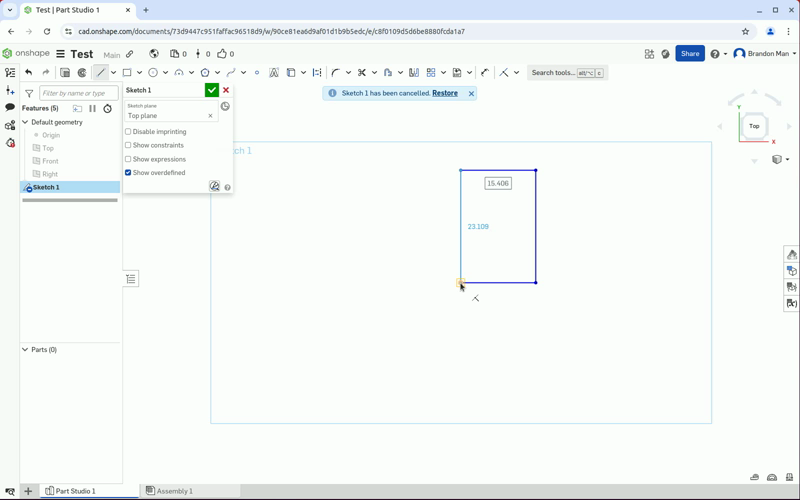
mouse_move(522, 255)
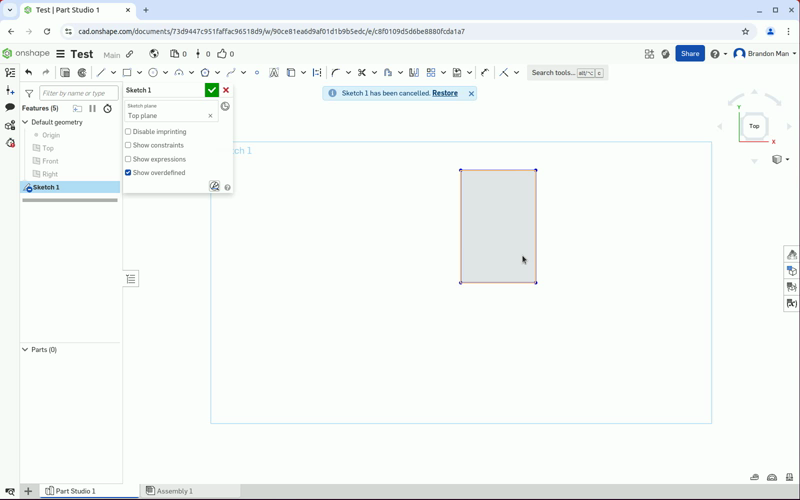
click(522, 255)
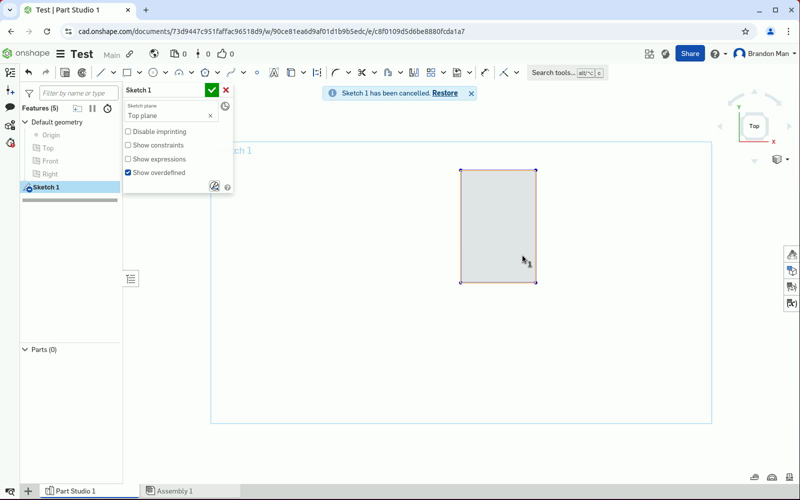
mouse_move(73, 352)
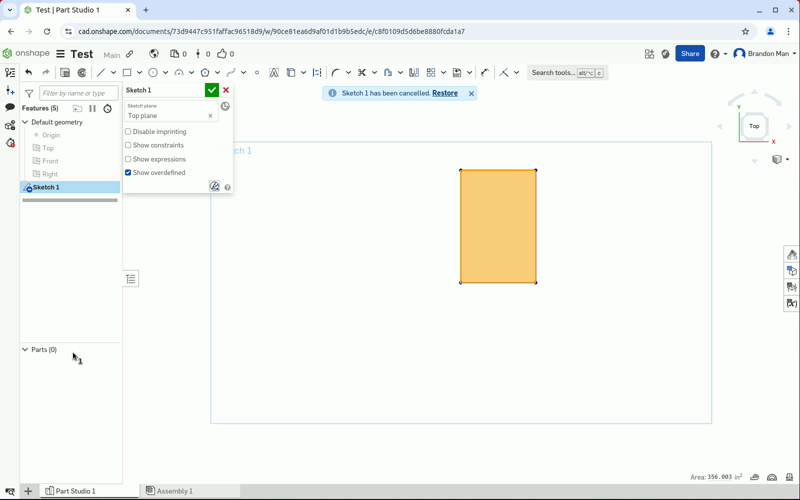
key(shift+y)
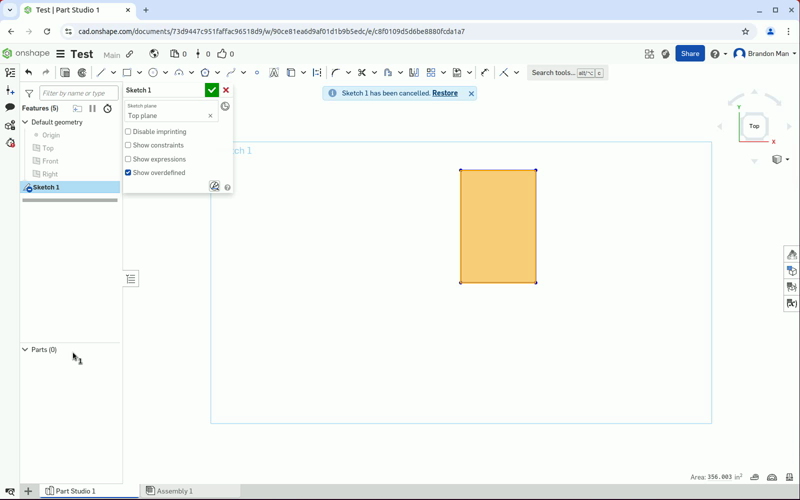
key(shift+e)
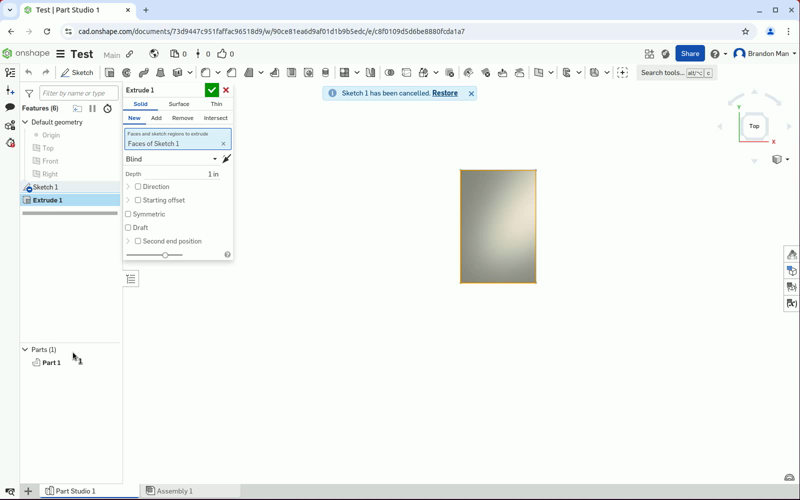
mouse_move(143, 106)
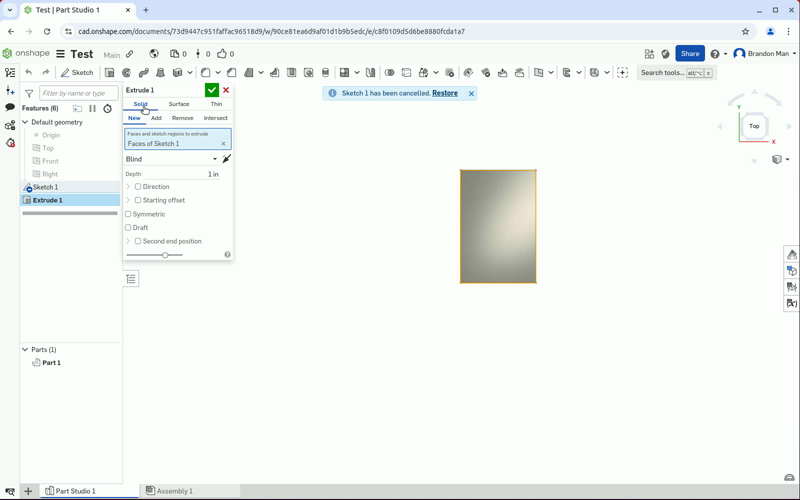
click(143, 106)
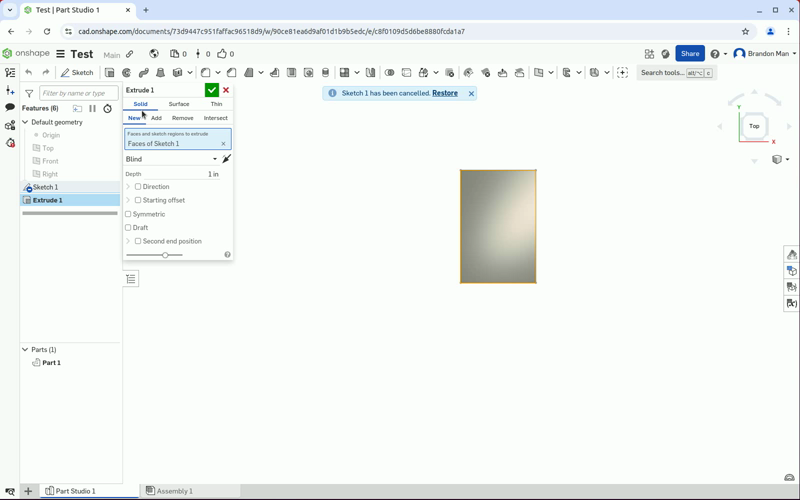
mouse_move(137, 120)
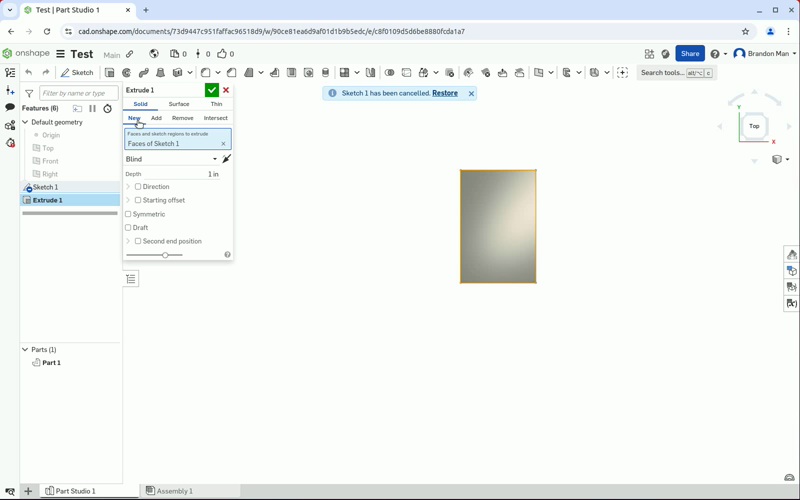
click(137, 120)
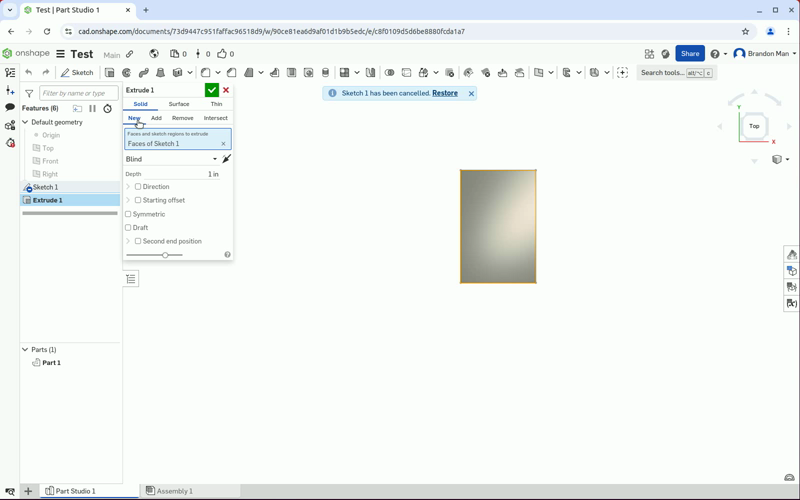
key(tab, 4)
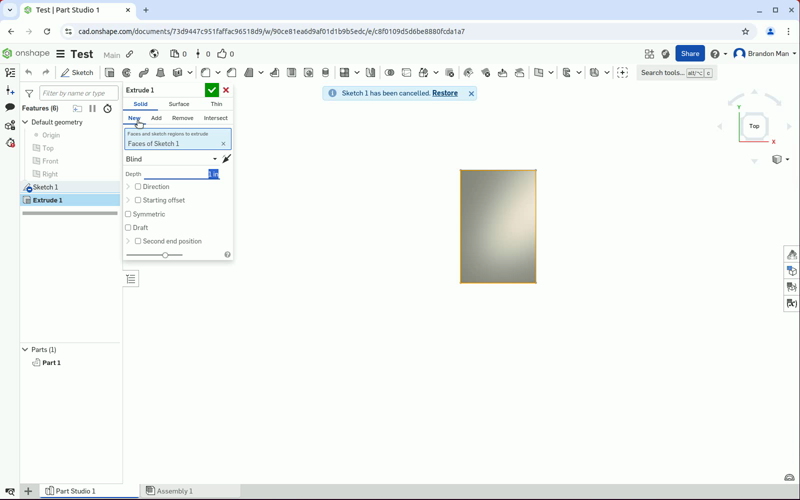
text(9.147)
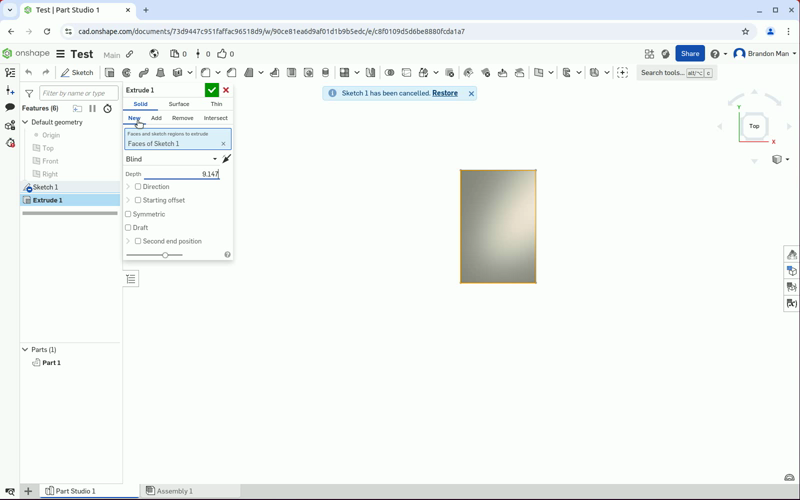
key(enter)
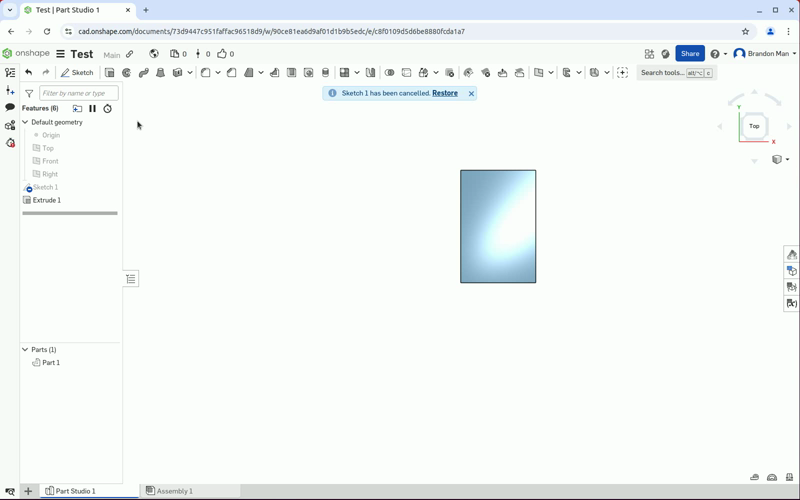
key(shift+h)
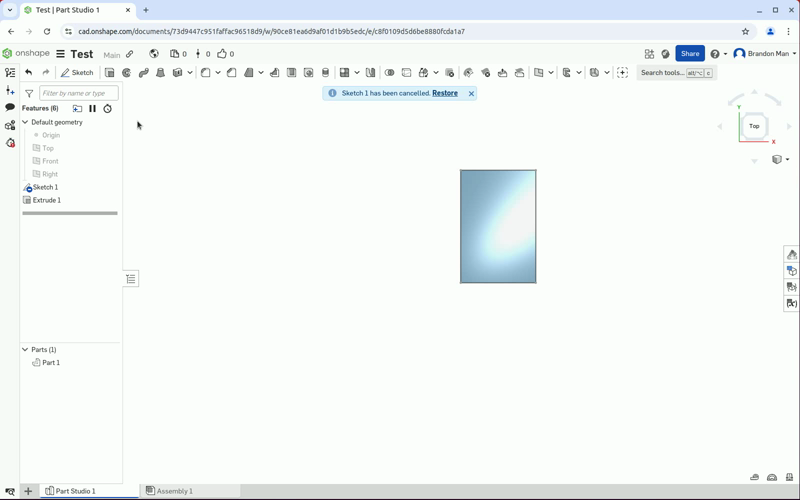
key(shift+h)
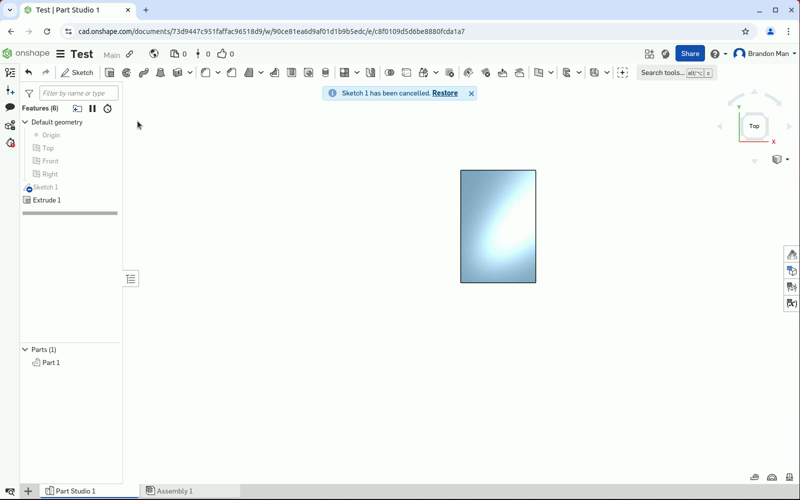
mouse_move(73, 189)
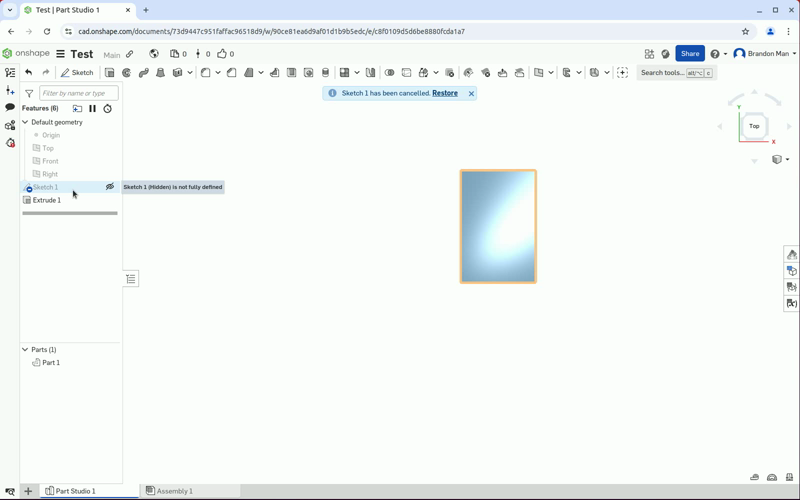
click(73, 189)
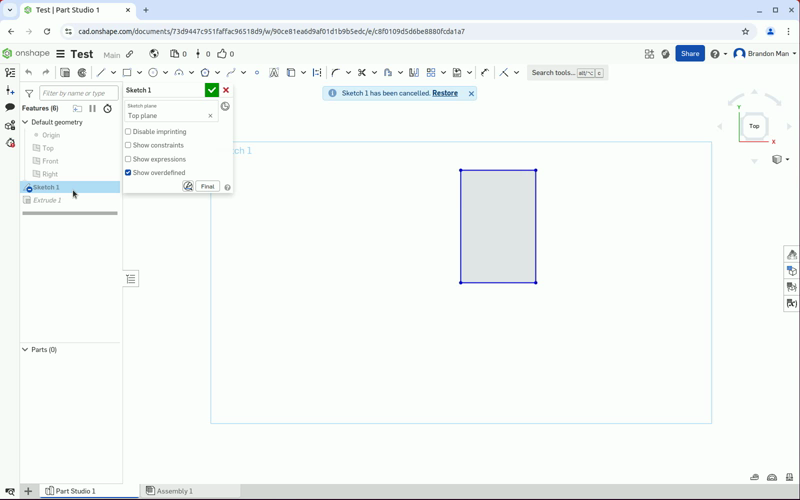
mouse_move(229, 92)
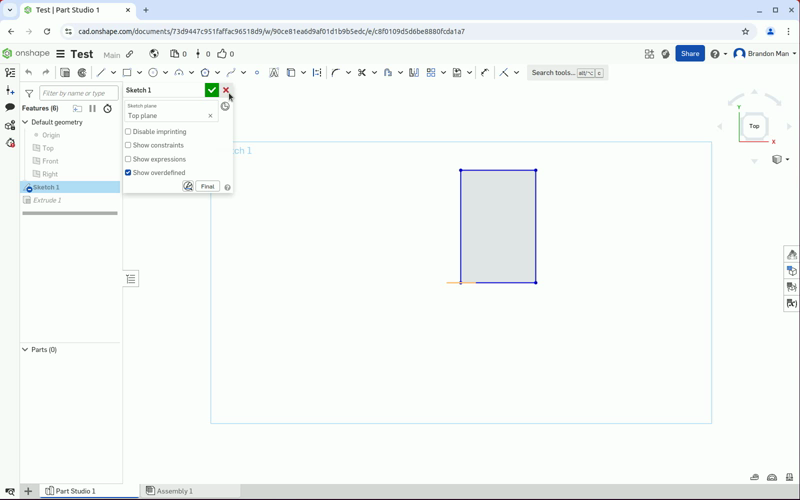
click(229, 92)
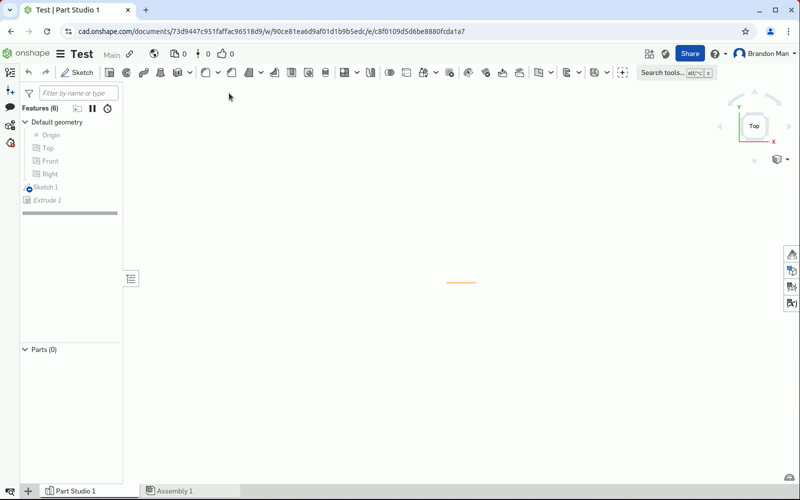
mouse_move(541, 75)
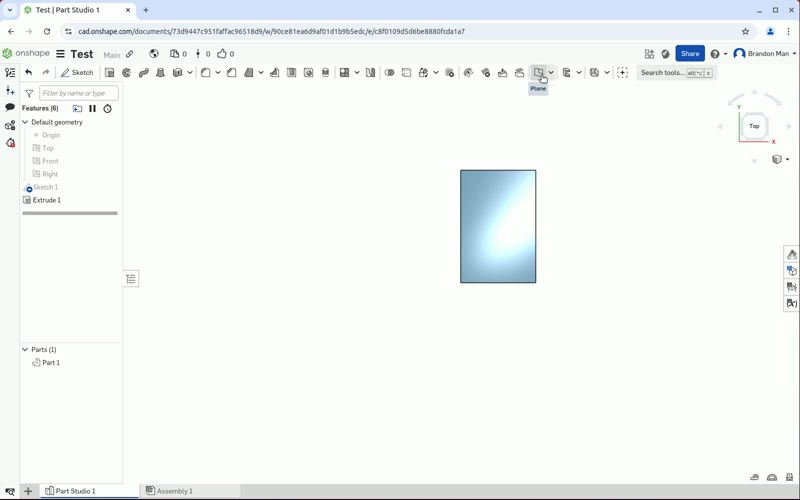
click(541, 75)
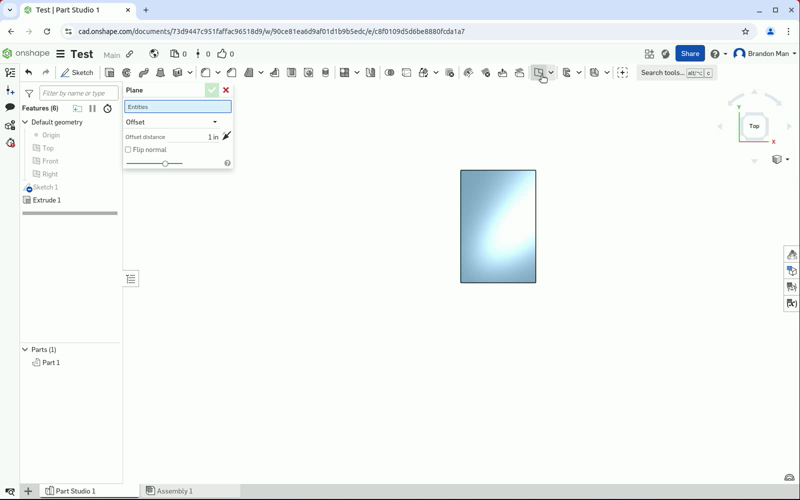
mouse_move(73, 150)
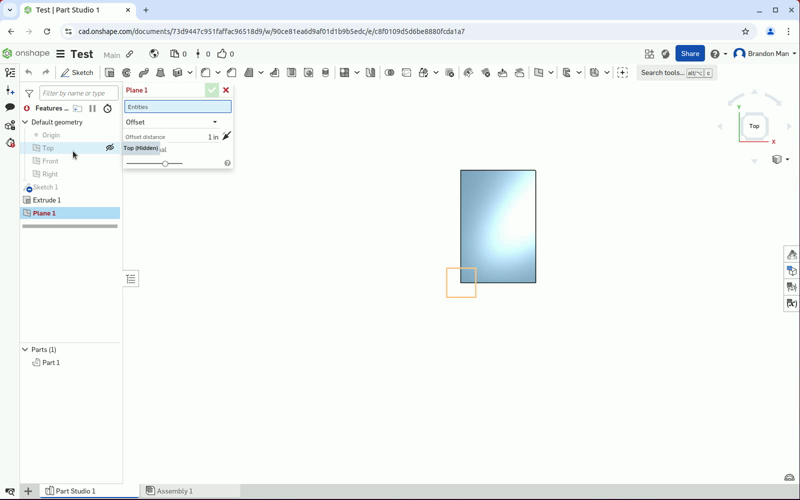
click(73, 150)
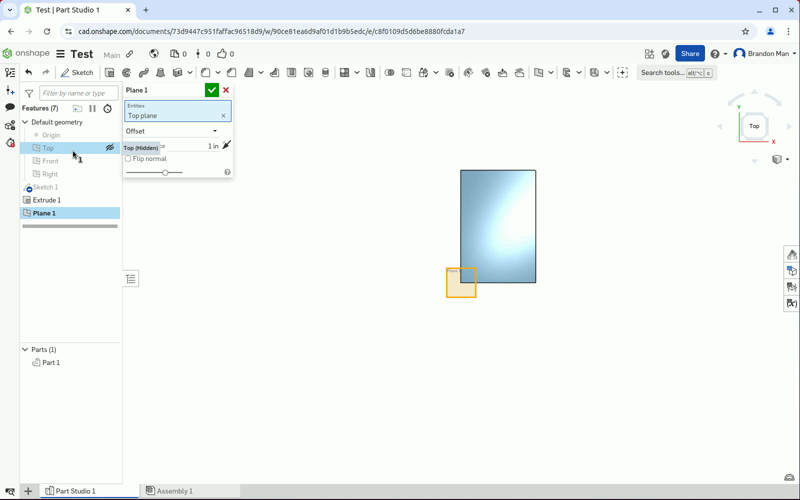
key(tab, 2)
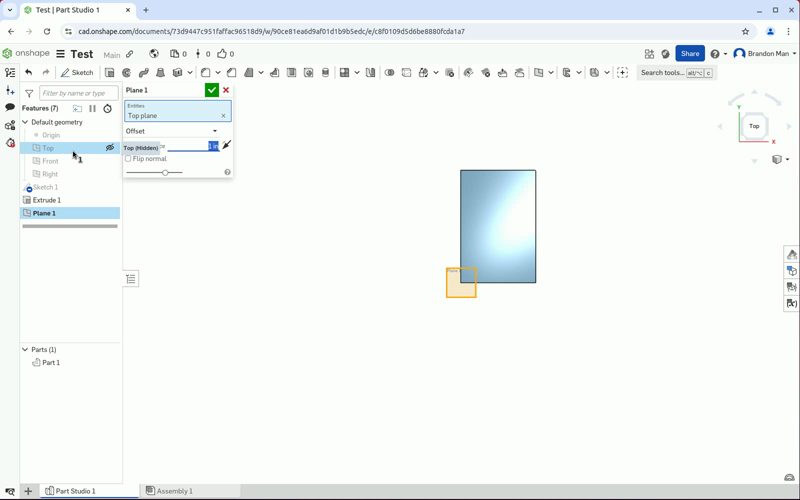
text(9.151)
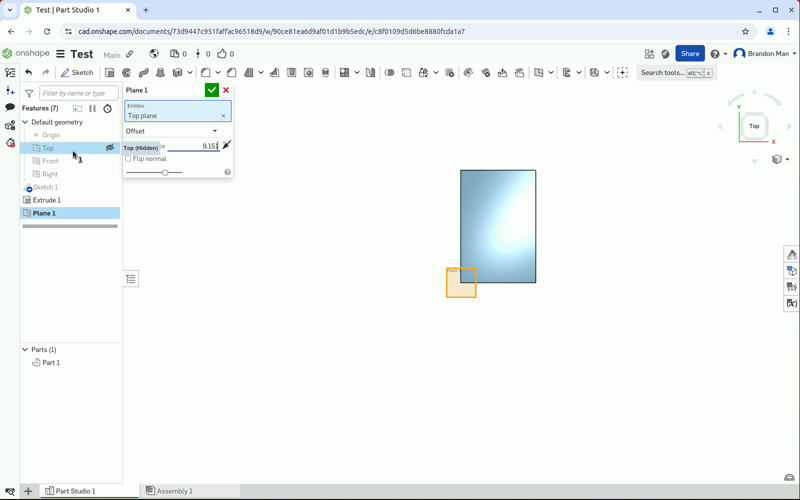
key(enter, 2)
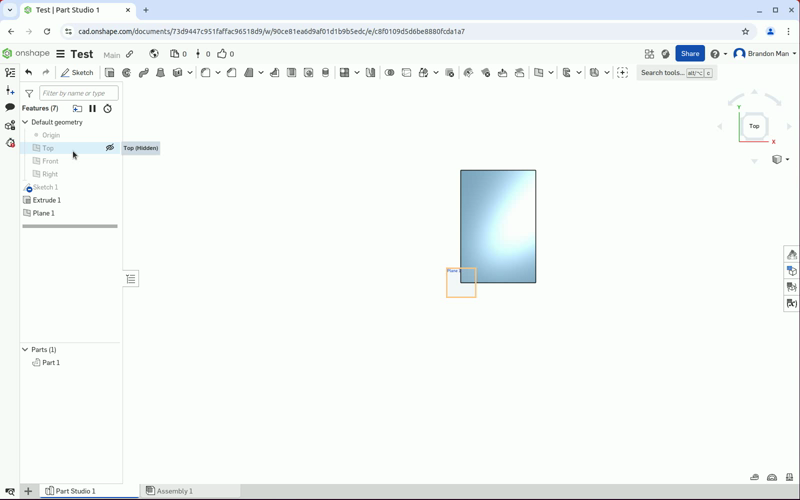
key(shift+s)
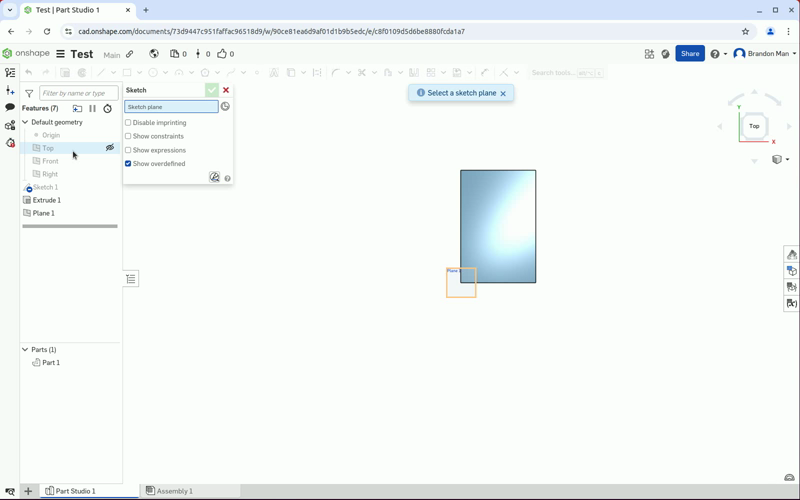
mouse_move(73, 215)
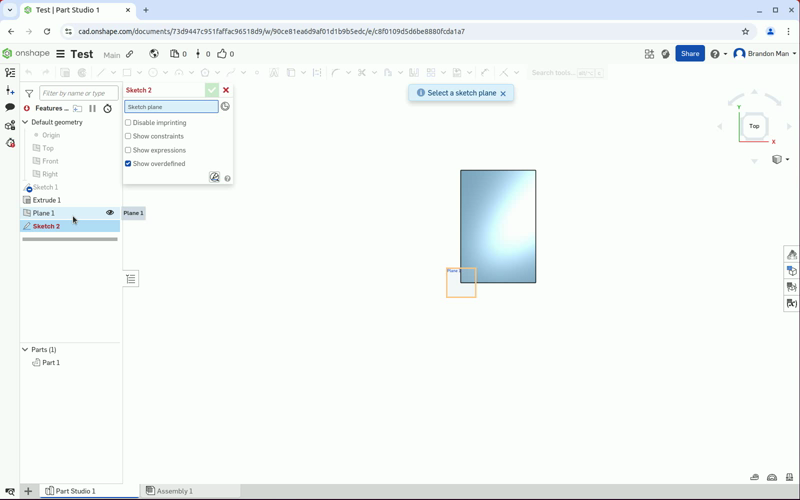
click(73, 215)
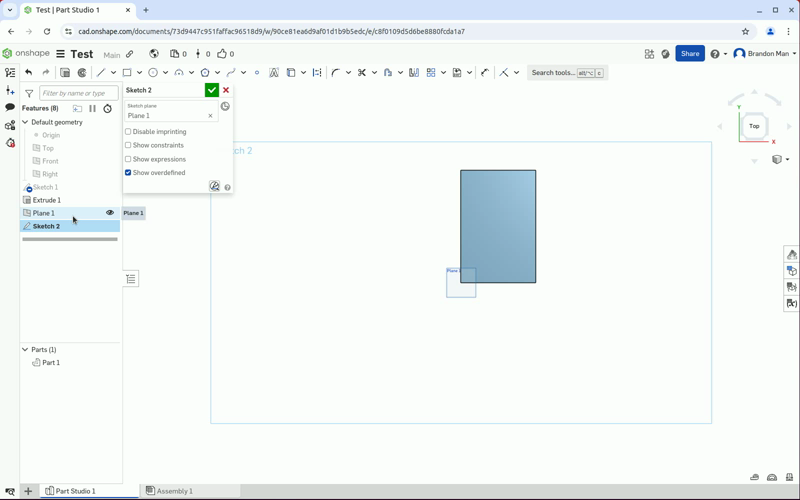
mouse_move(73, 352)
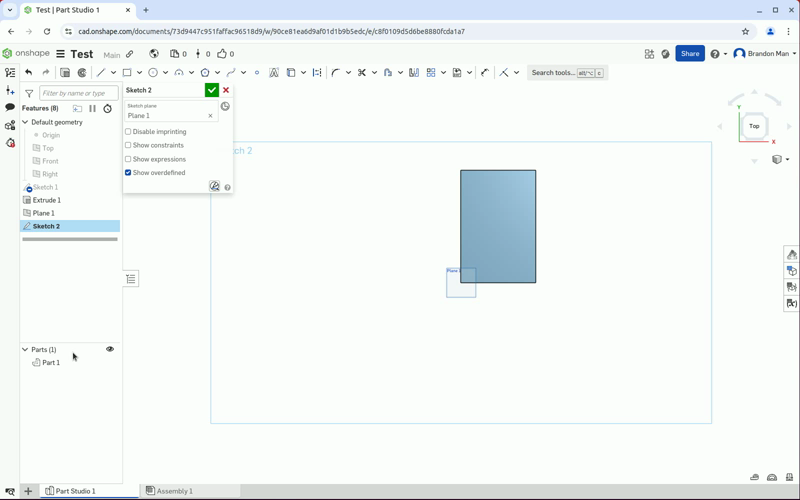
key(y)
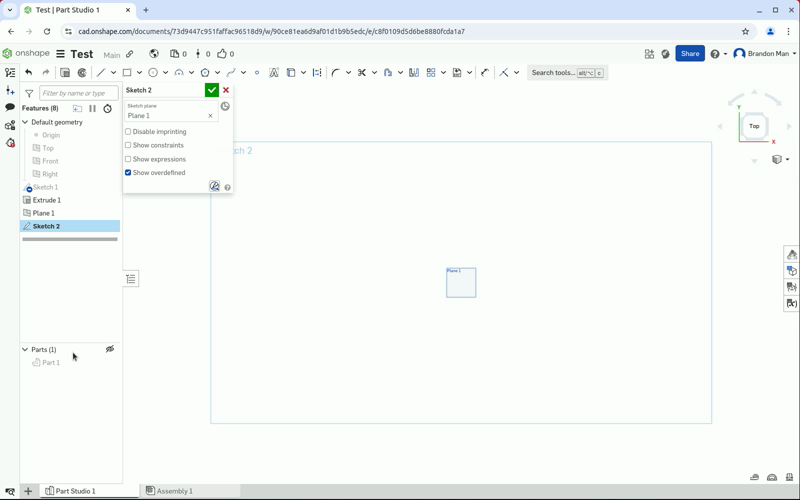
key(l)
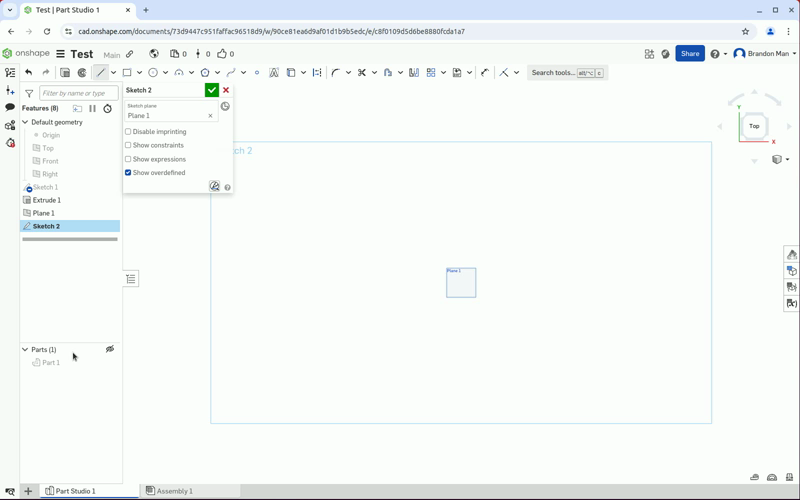
key_down(shift)
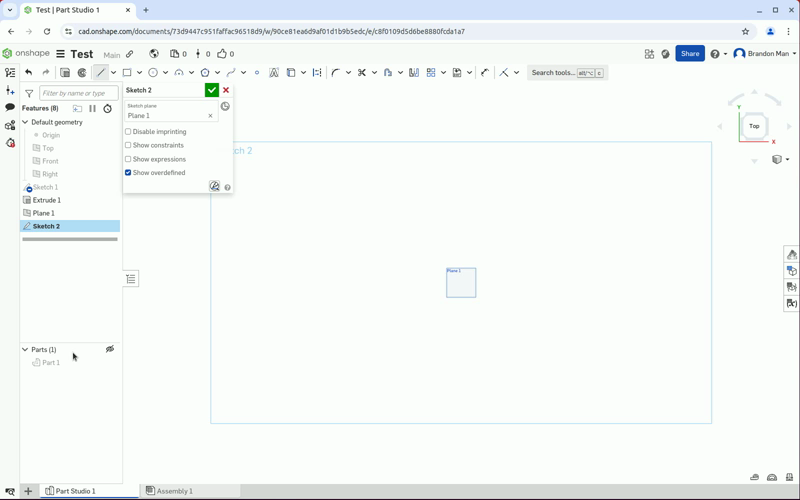
mouse_move(460, 282)
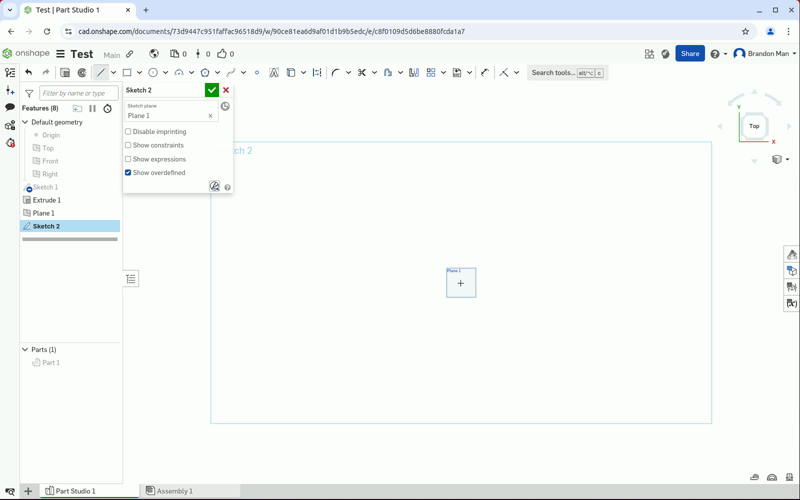
click(460, 282)
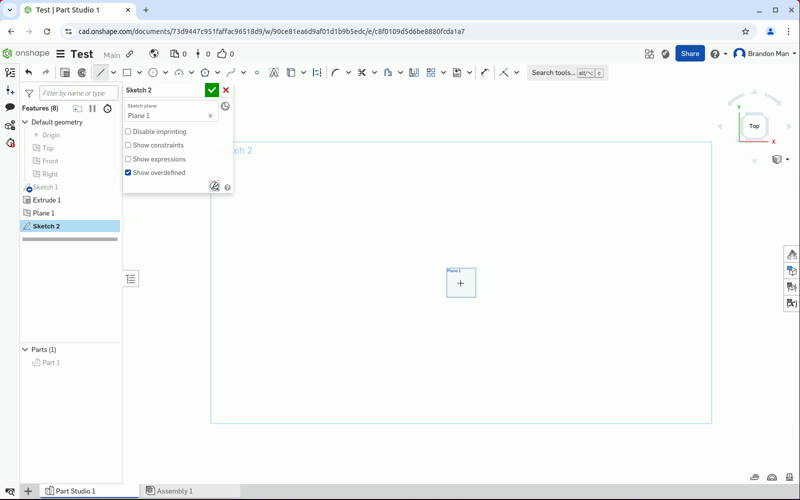
key_up(shift)
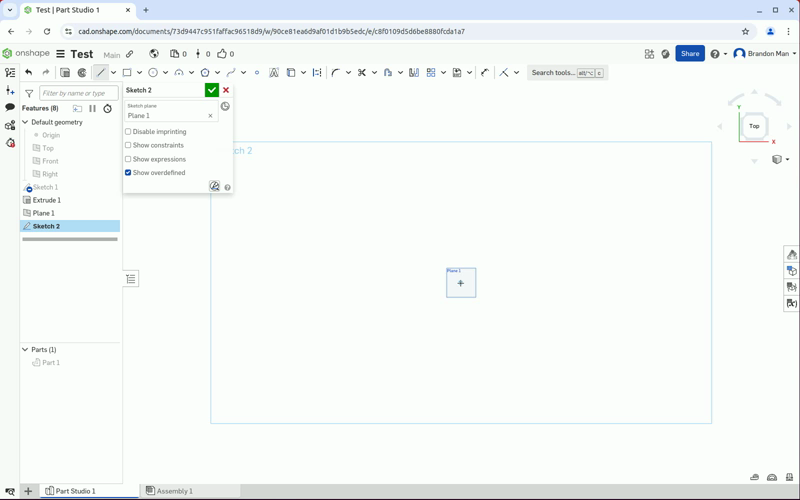
key_down(shift)
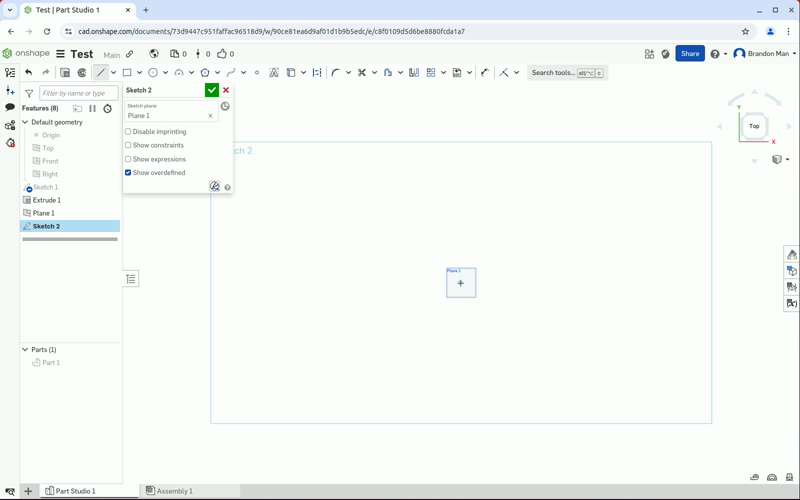
mouse_move(490, 282)
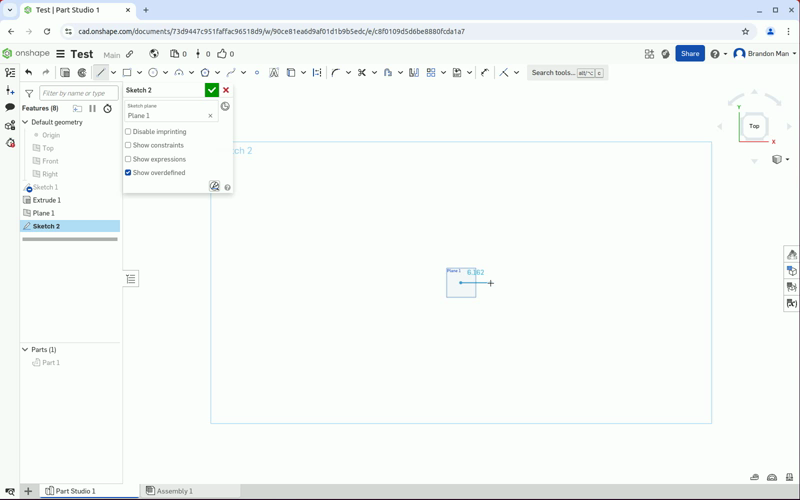
mouse_move(483, 282)
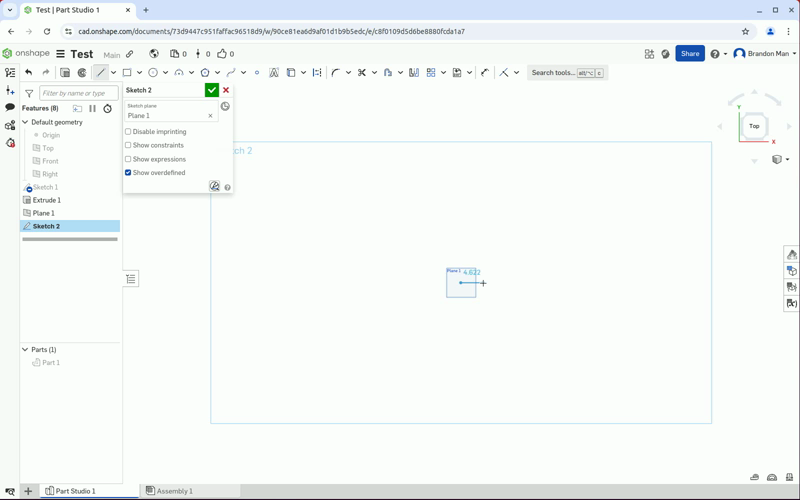
click(483, 282)
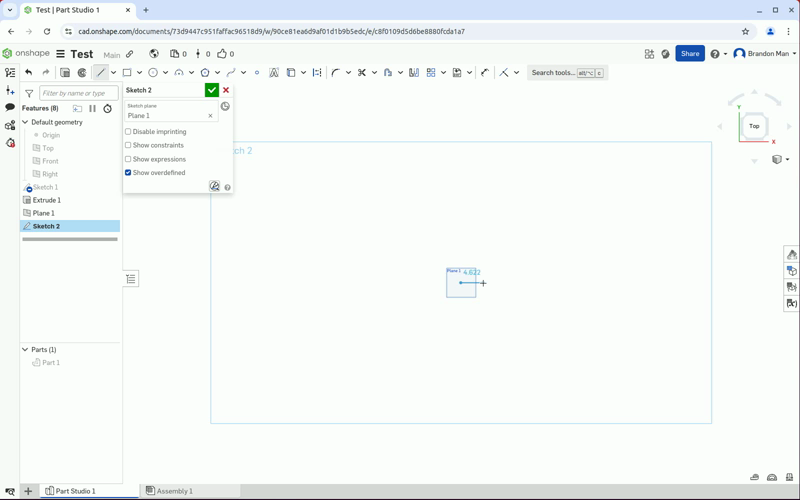
key_up(shift)
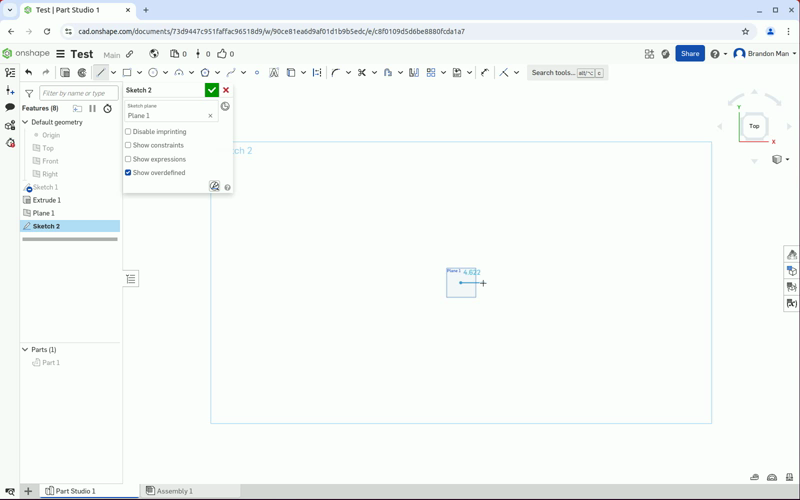
key_down(shift)
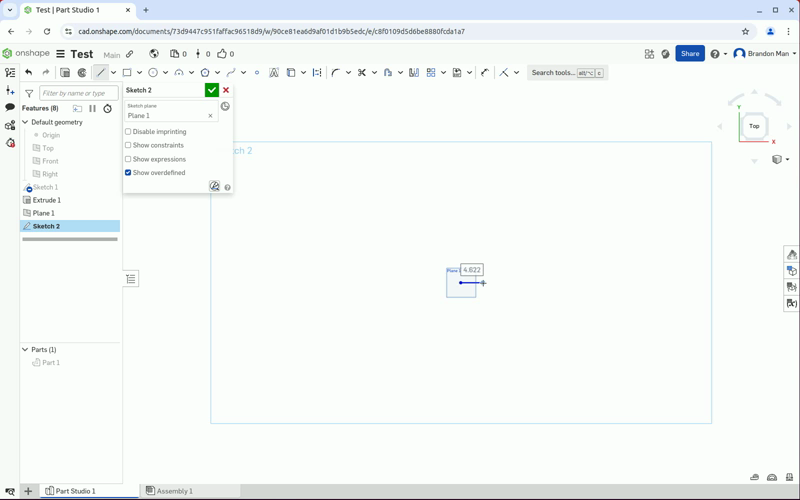
mouse_move(483, 170)
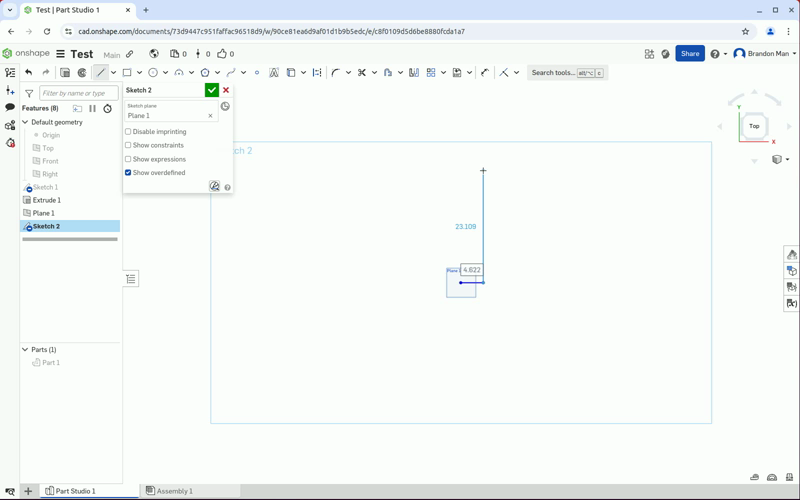
click(483, 170)
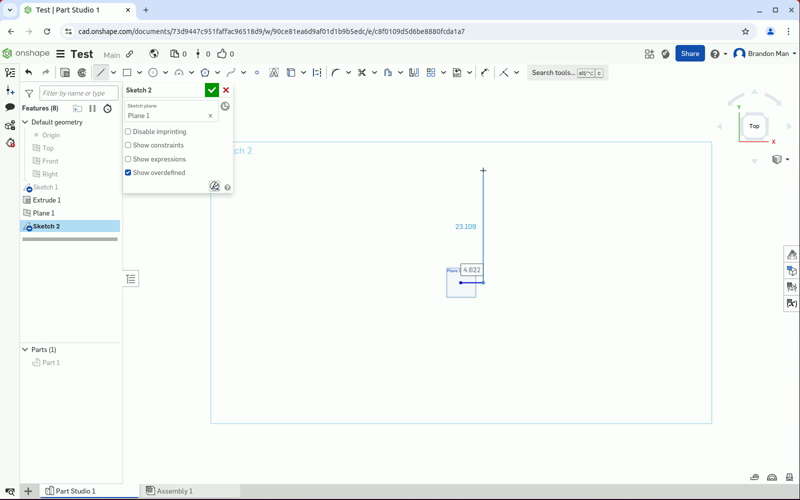
key_up(shift)
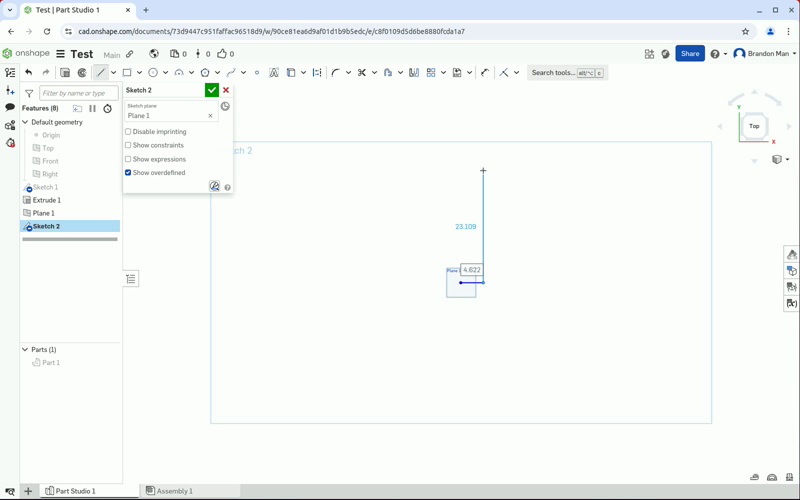
key_down(shift)
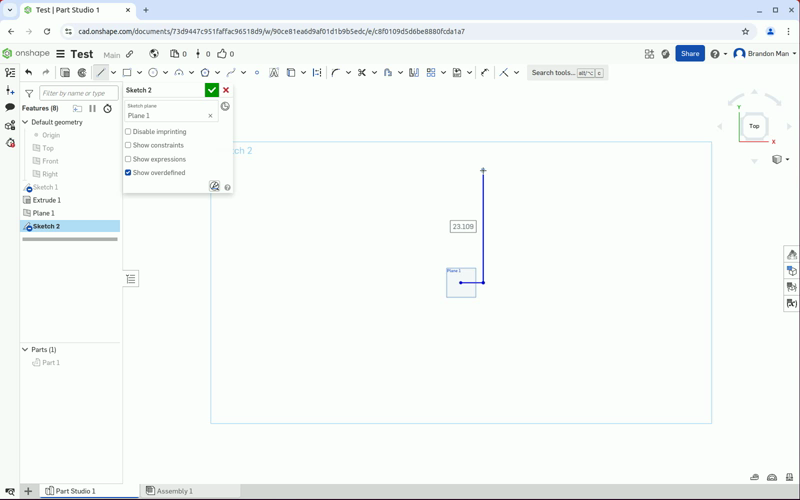
mouse_move(513, 170)
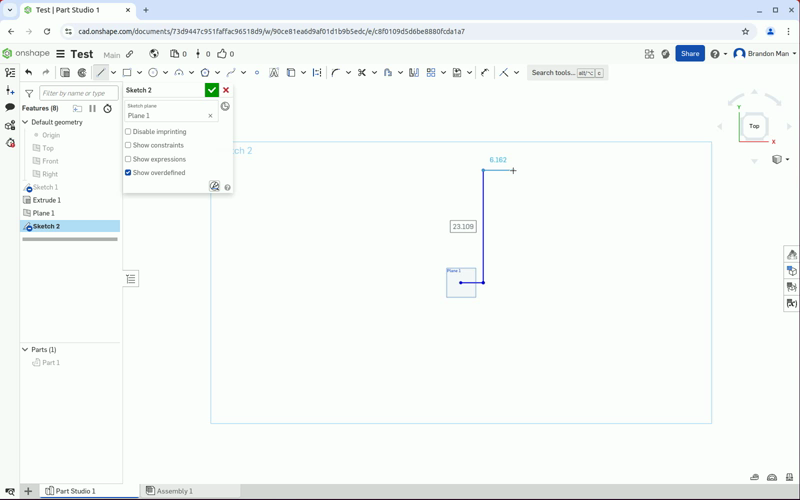
mouse_move(460, 170)
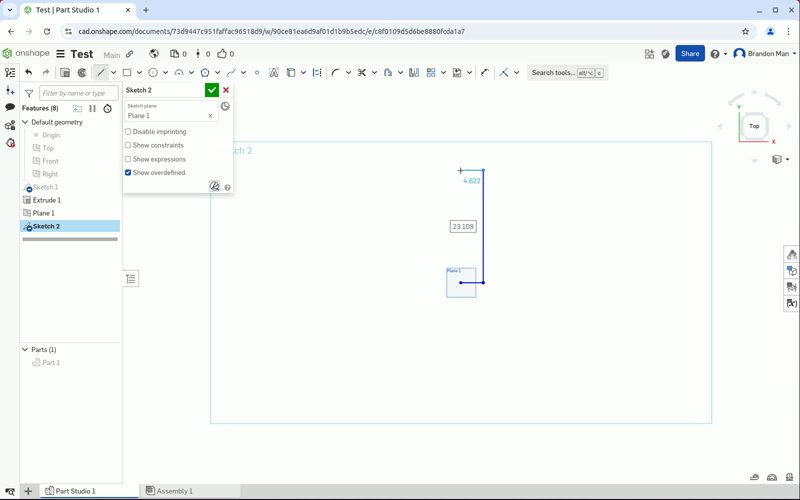
click(460, 170)
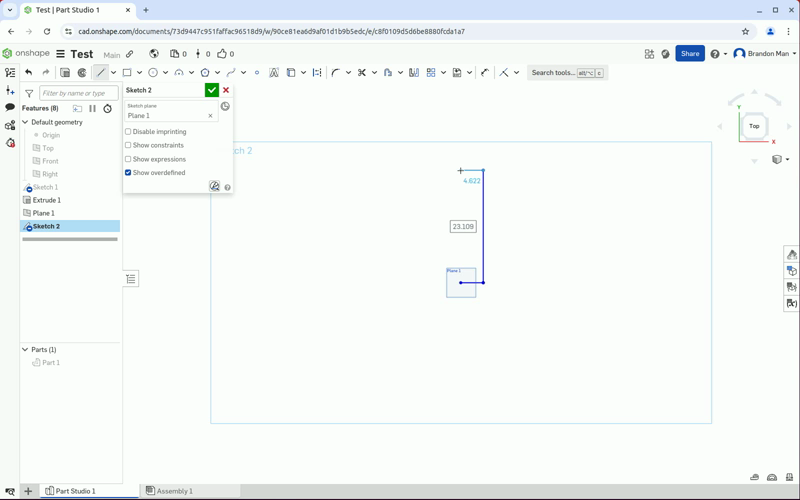
key_up(shift)
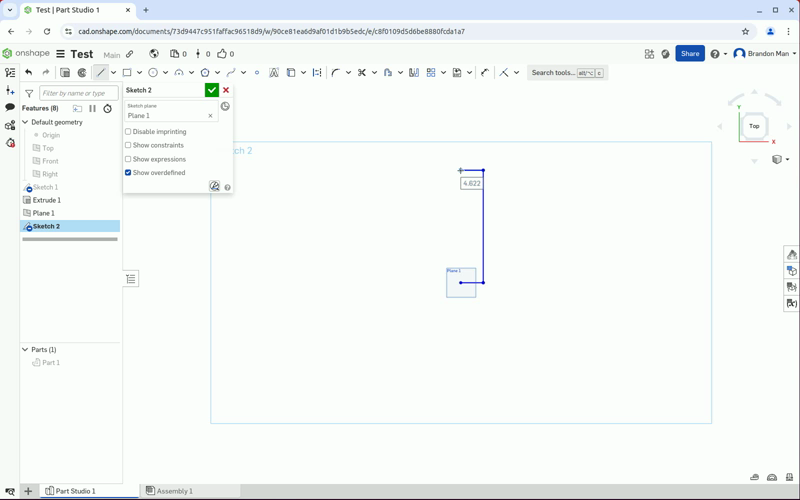
key_down(shift)
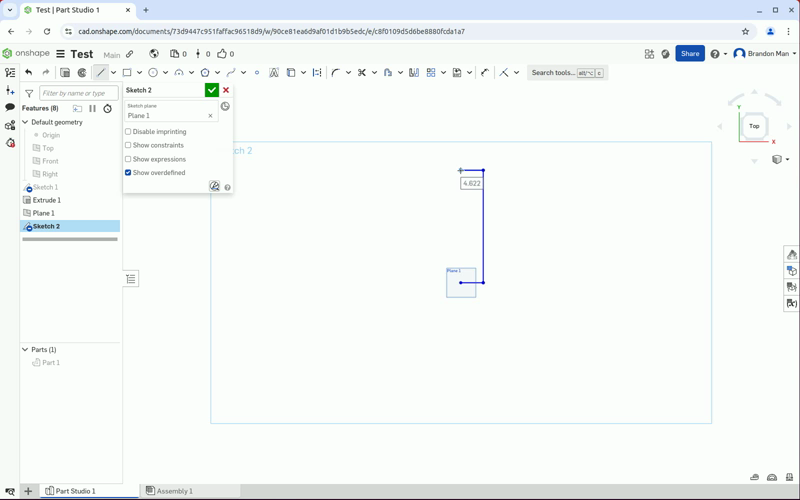
mouse_move(460, 282)
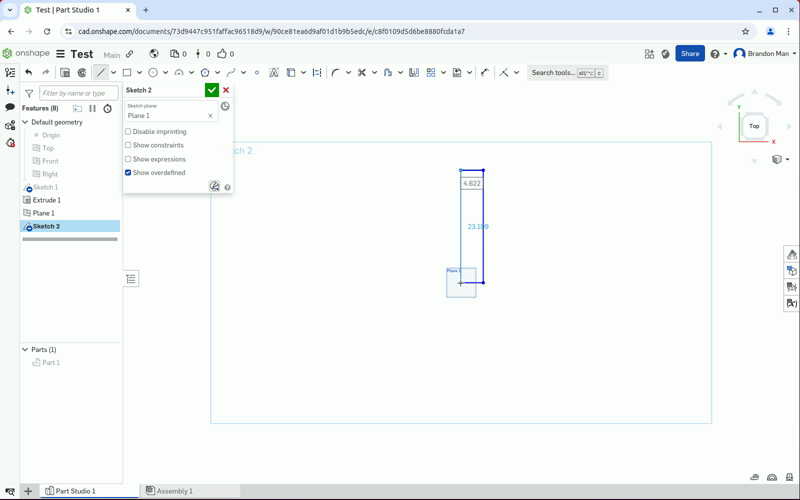
key_up(shift)
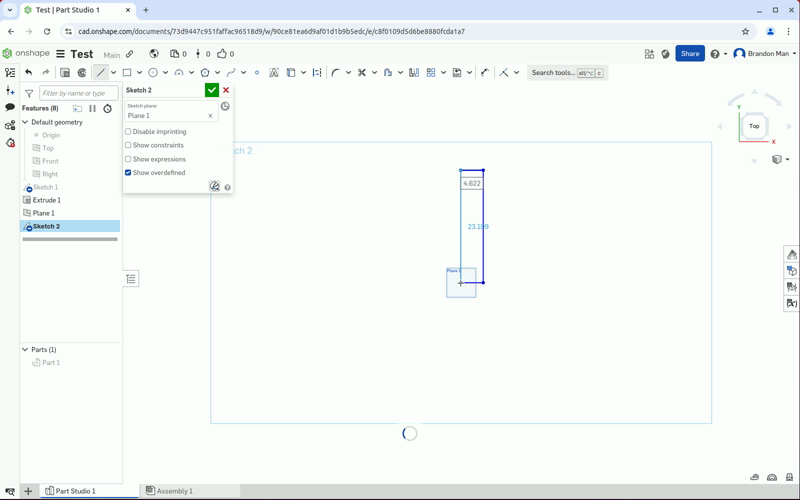
click(460, 282)
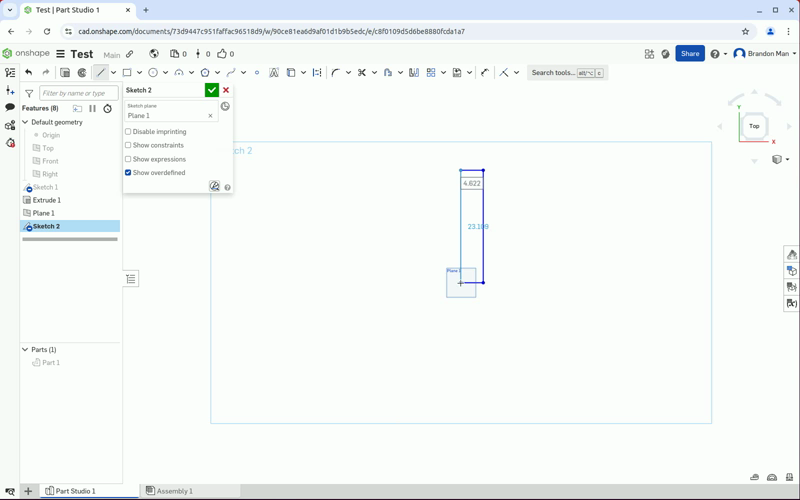
key(esc)
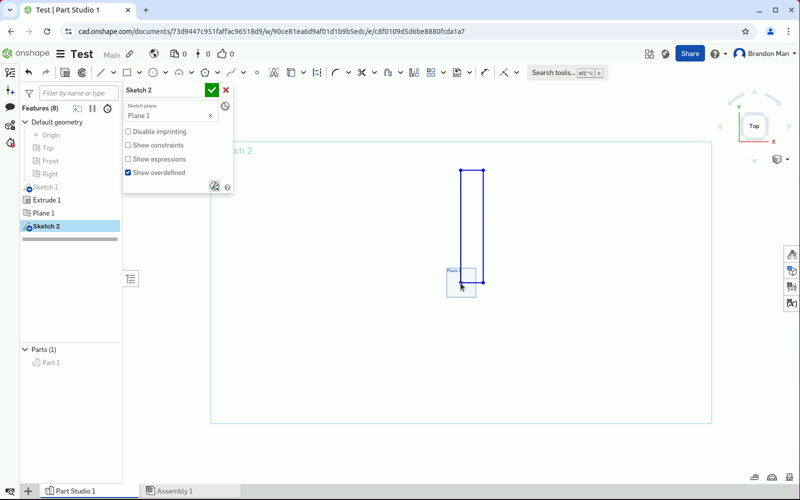
mouse_move(463, 228)
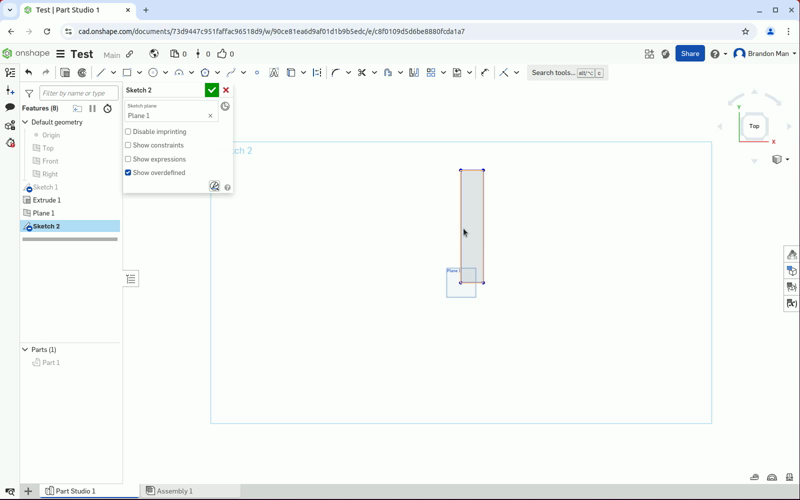
click(463, 228)
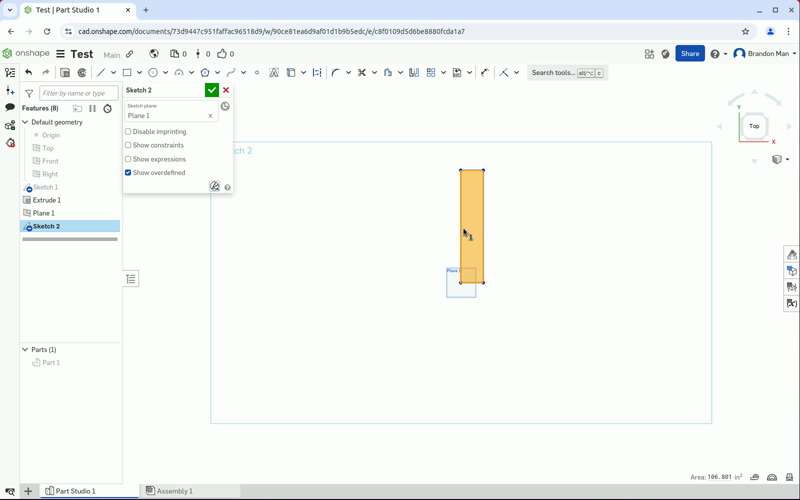
mouse_move(73, 352)
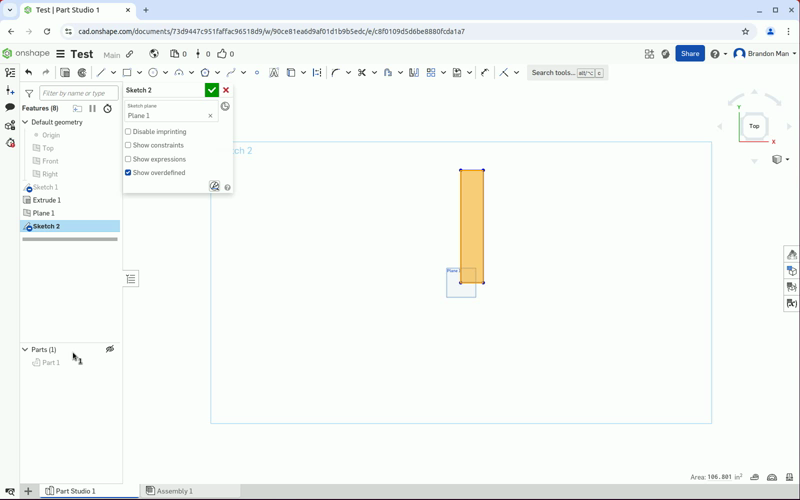
key(shift+y)
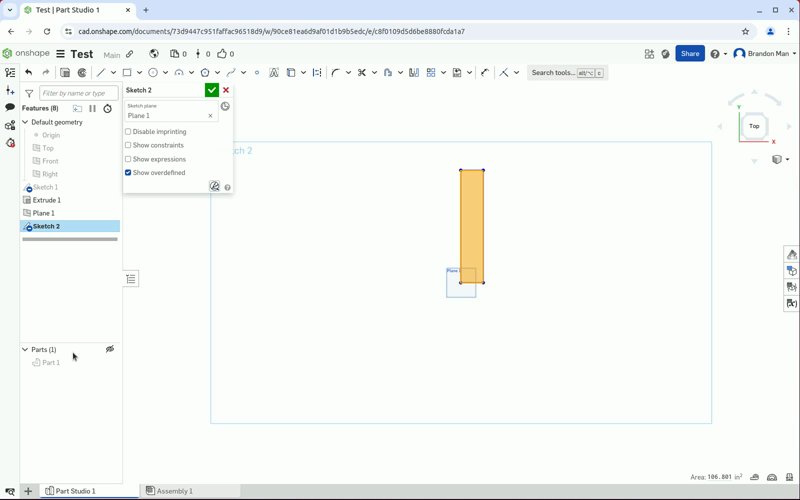
key(shift+e)
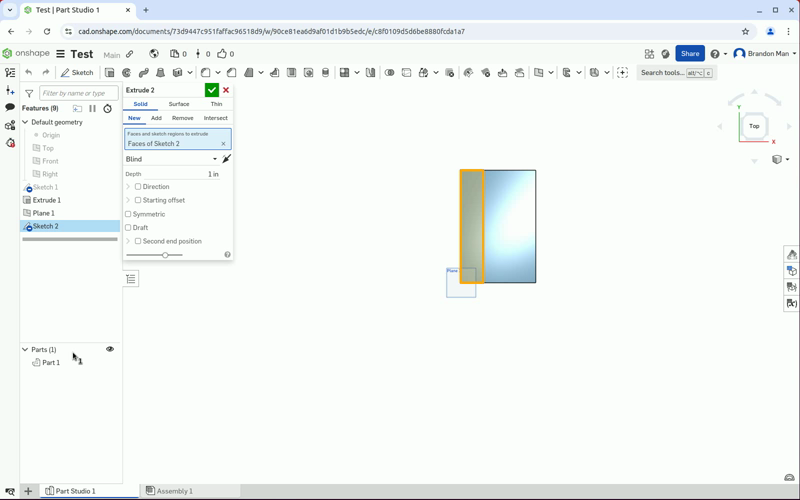
mouse_move(143, 106)
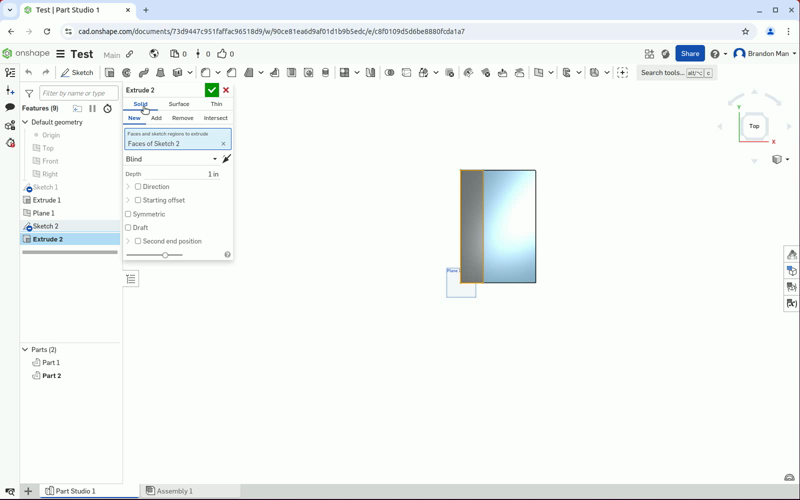
click(143, 106)
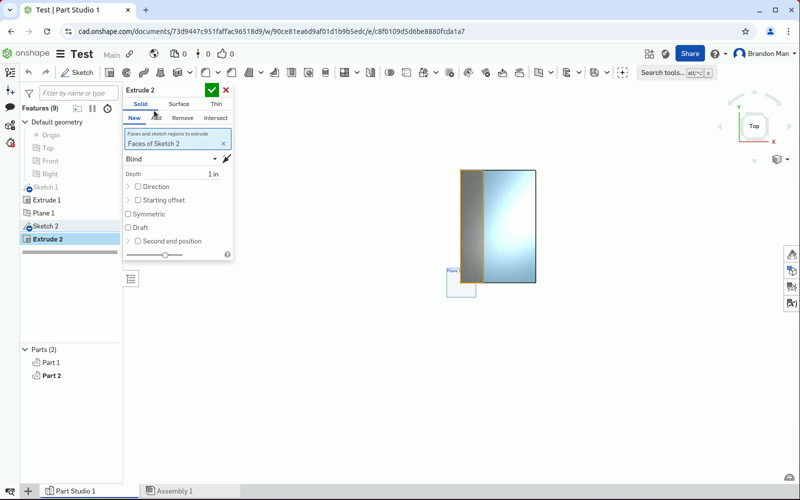
mouse_move(186, 120)
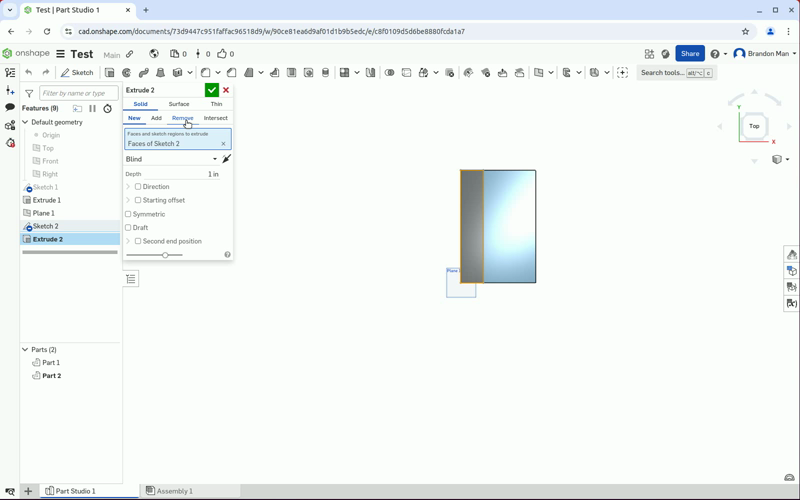
click(186, 120)
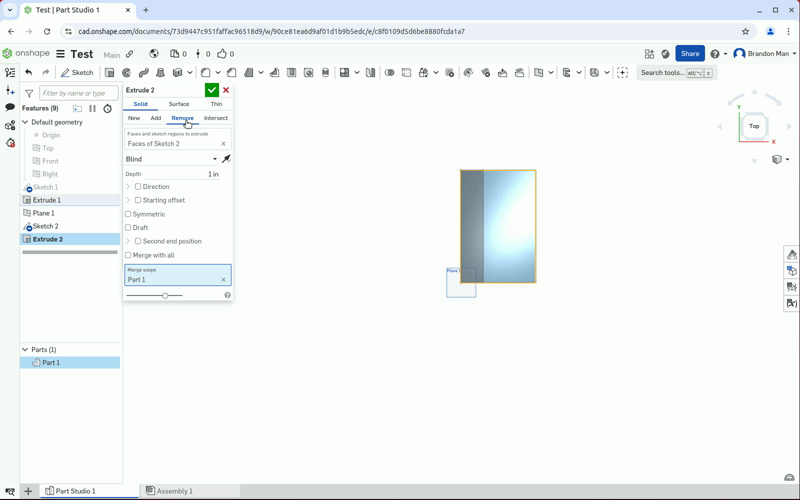
key(tab, 4)
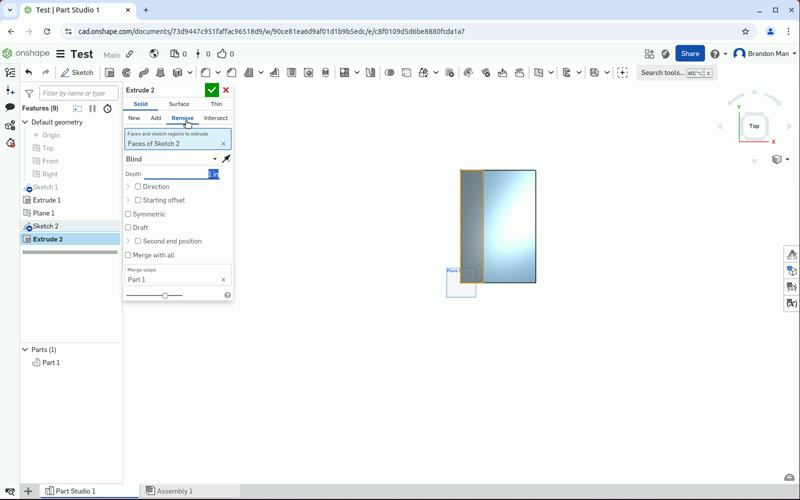
text(4.574)
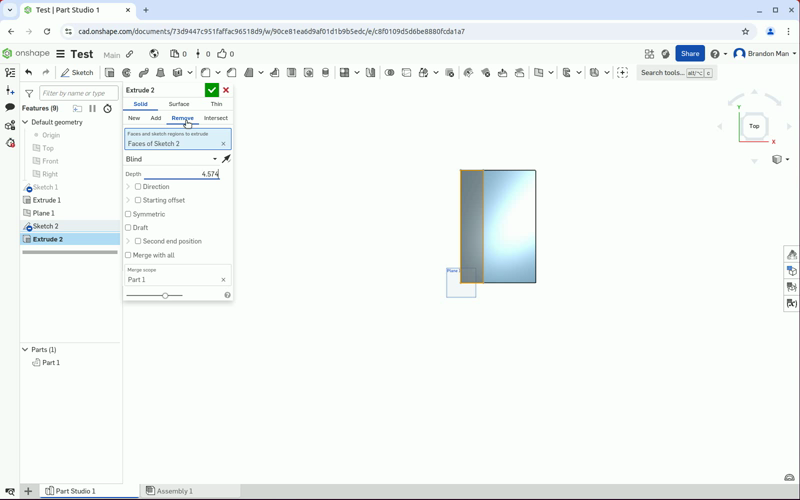
key(tab, 6)
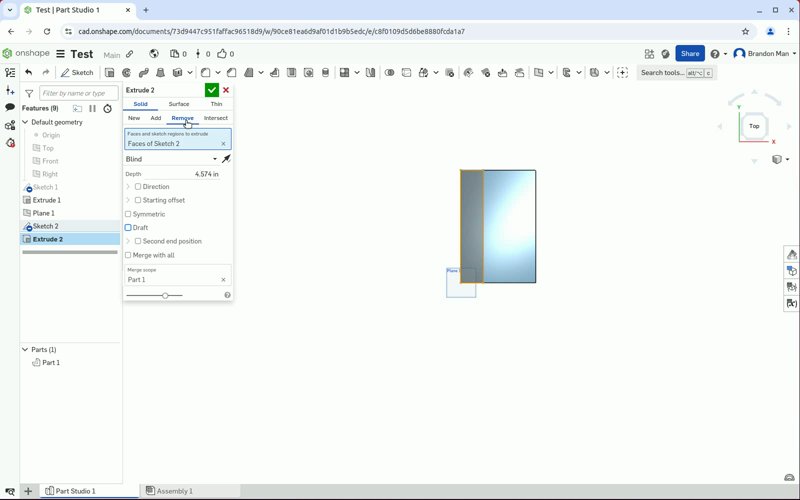
key(space)
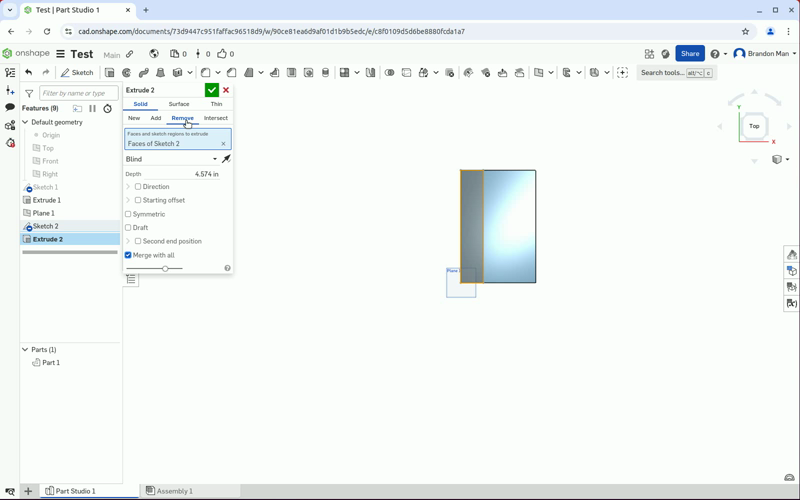
key(enter)
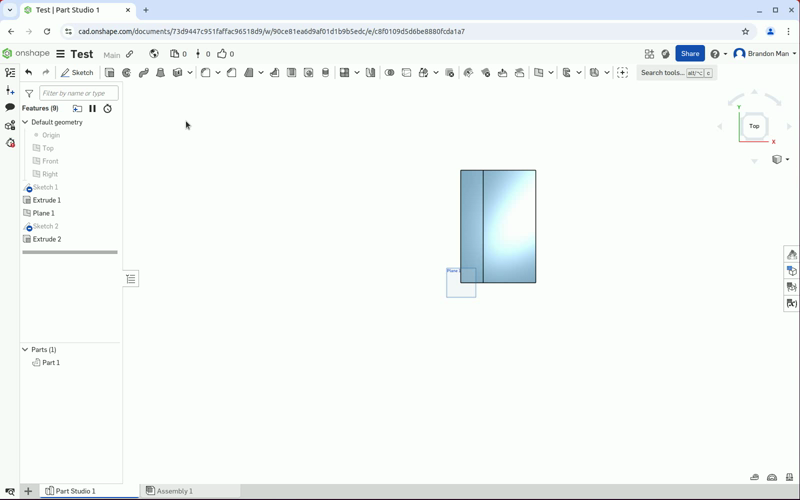
key(shift+h)
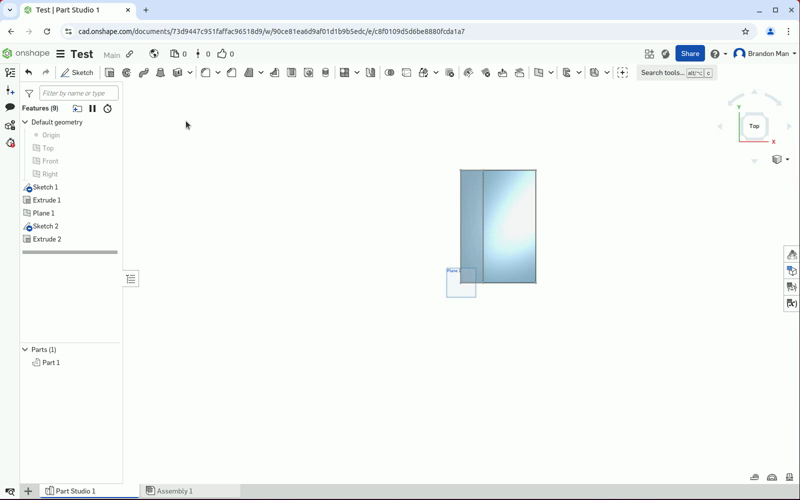
key(shift+h)
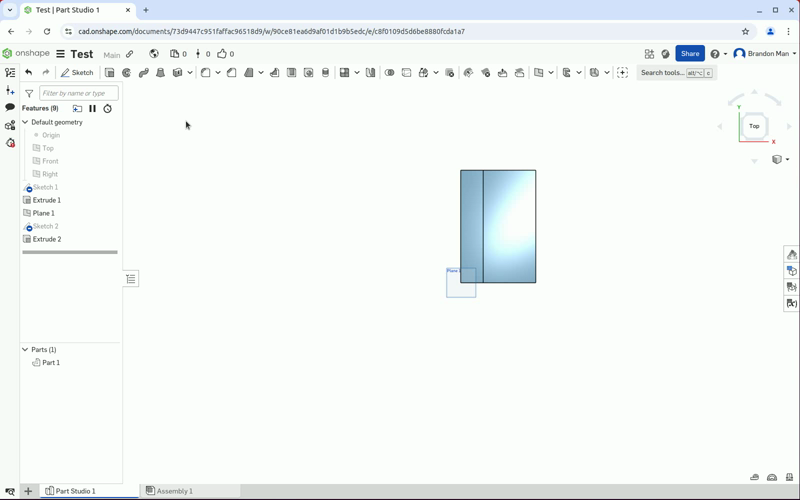
mouse_move(73, 189)
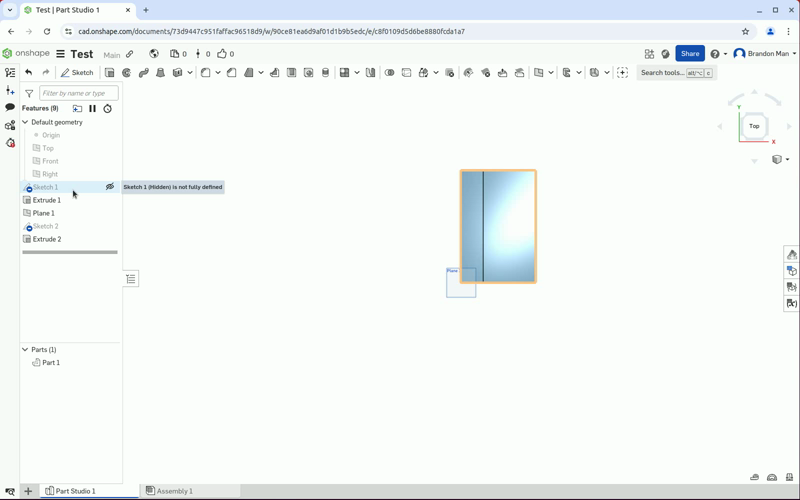
click(73, 189)
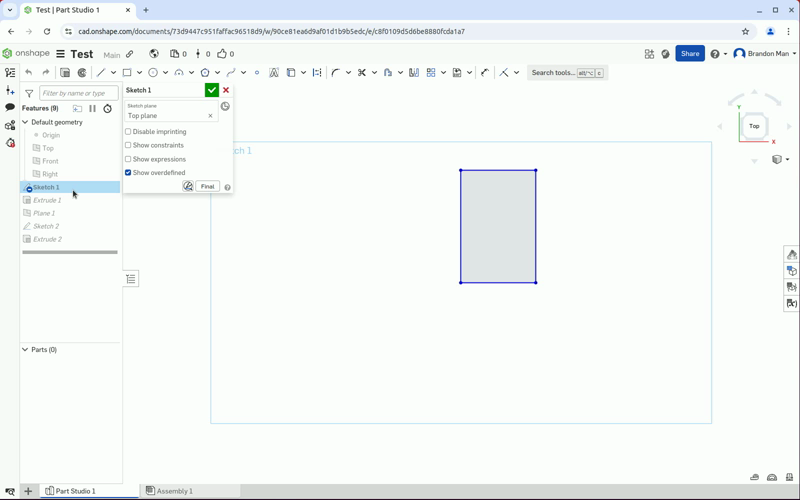
mouse_move(229, 92)
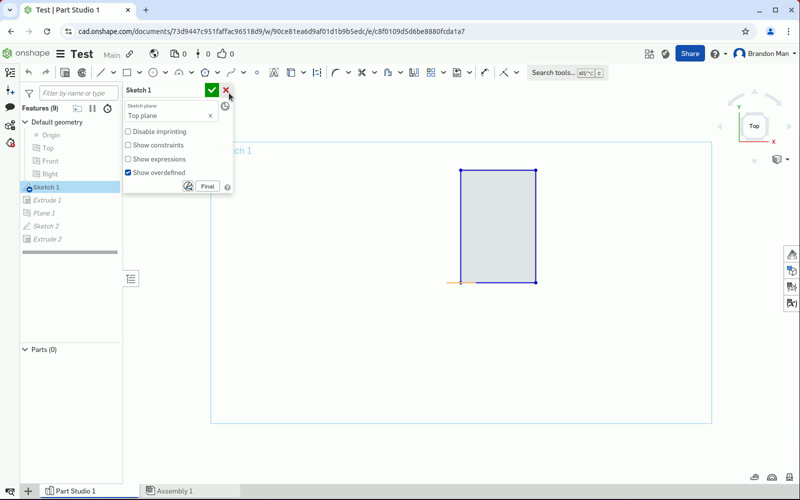
click(229, 92)
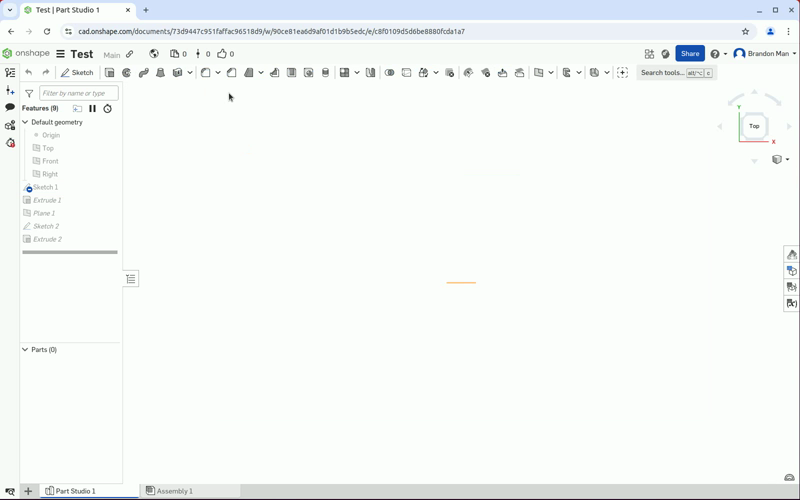
key(shift+s)
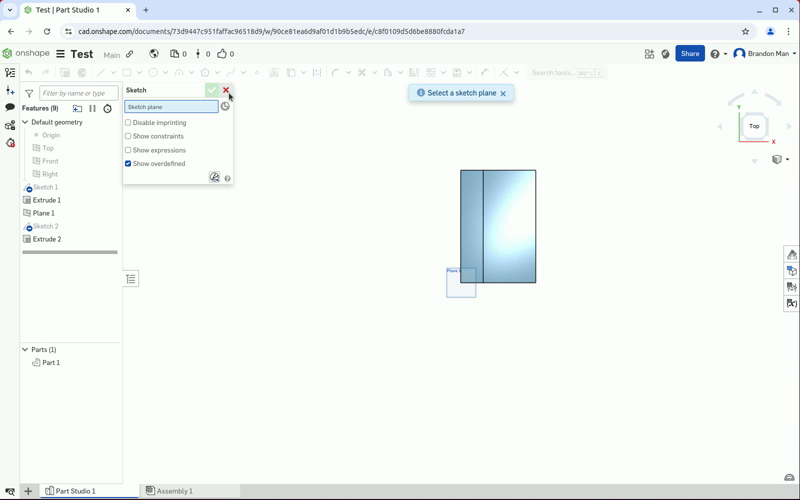
mouse_move(73, 215)
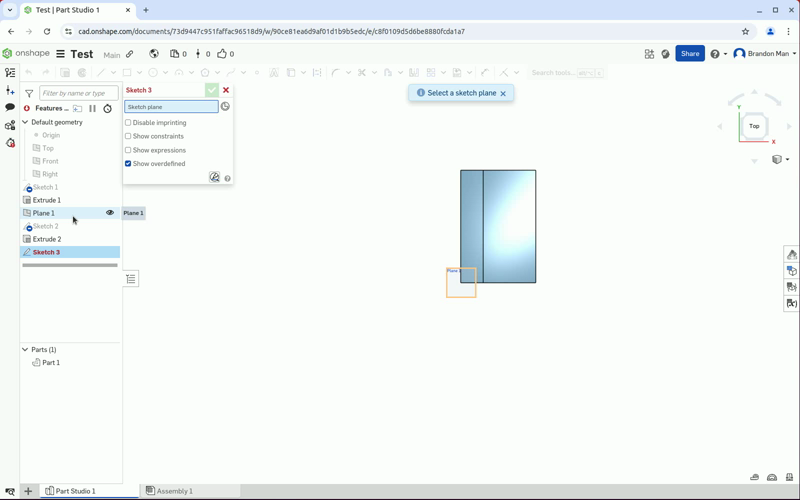
click(73, 215)
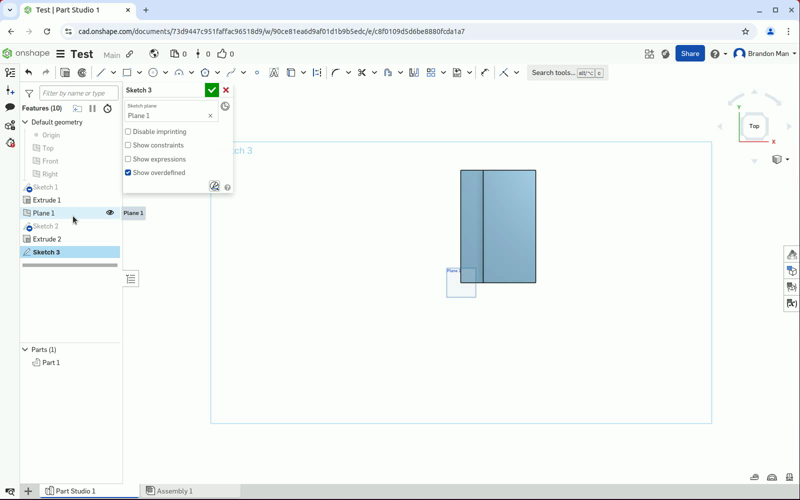
mouse_move(73, 352)
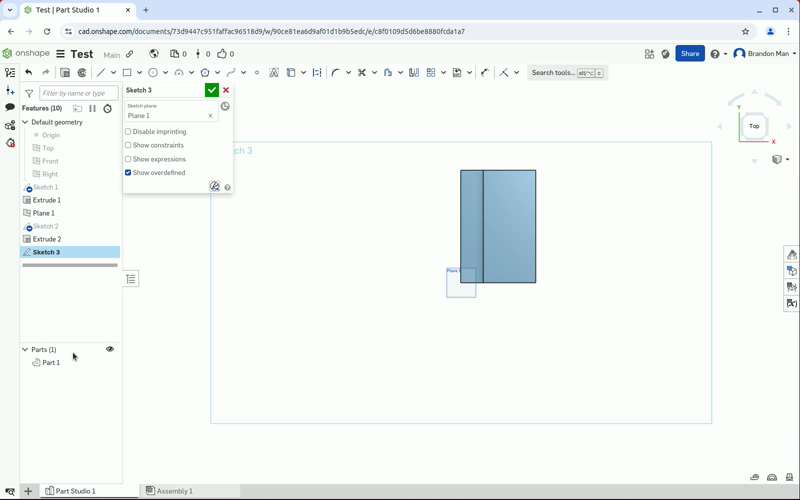
key(y)
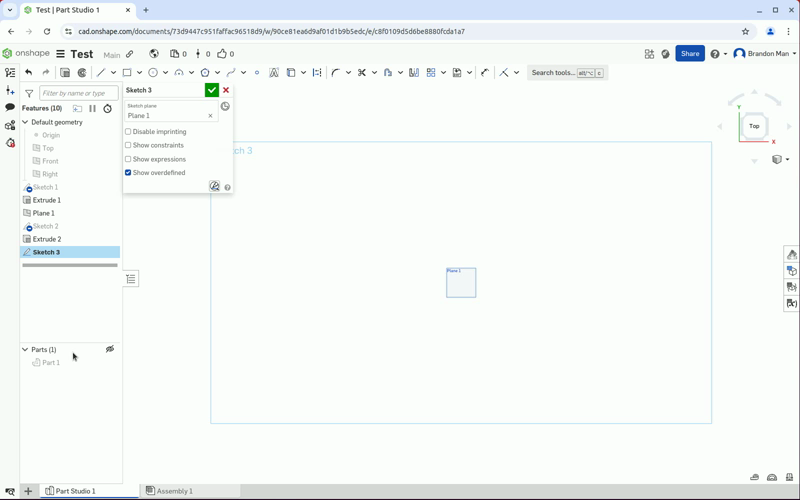
key(c)
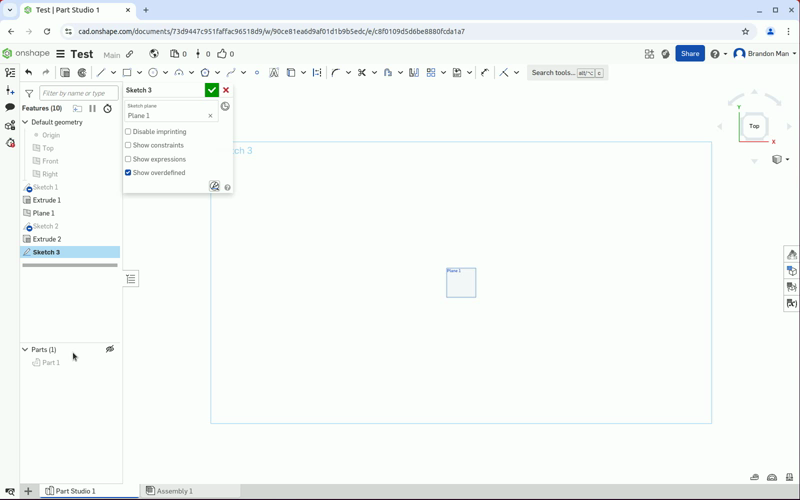
key_down(shift)
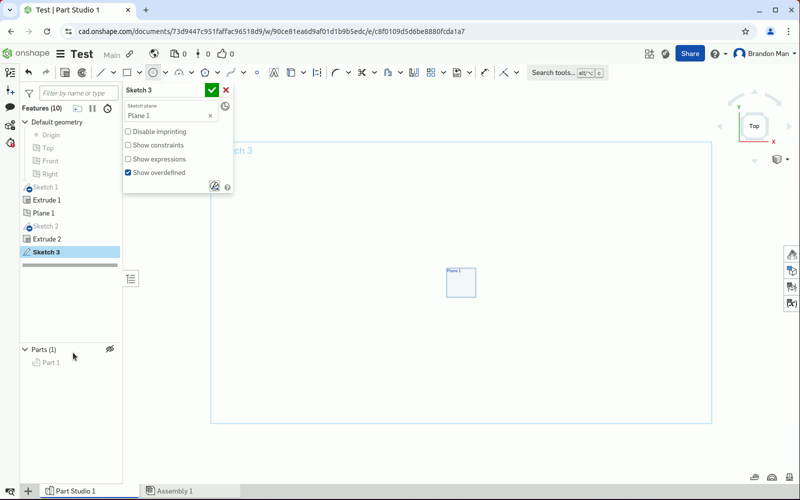
mouse_move(510, 226)
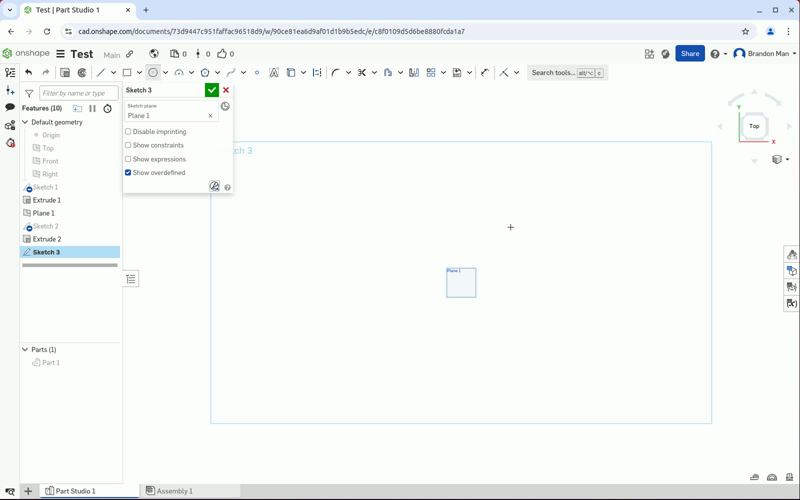
click(510, 226)
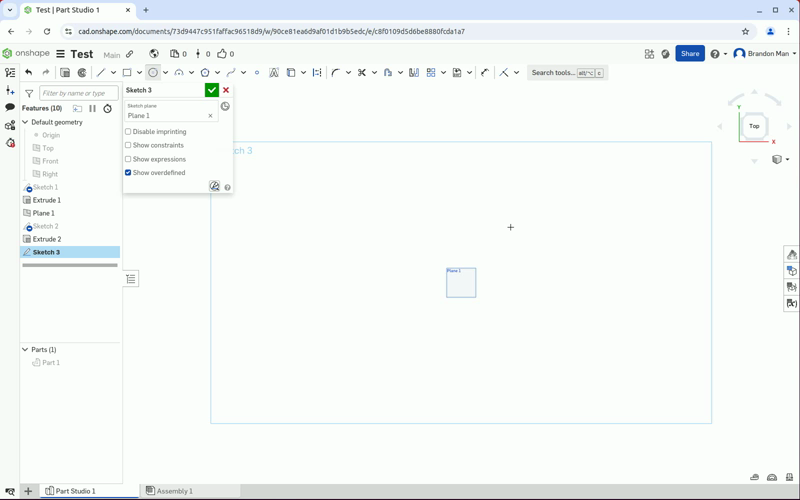
key_up(shift)
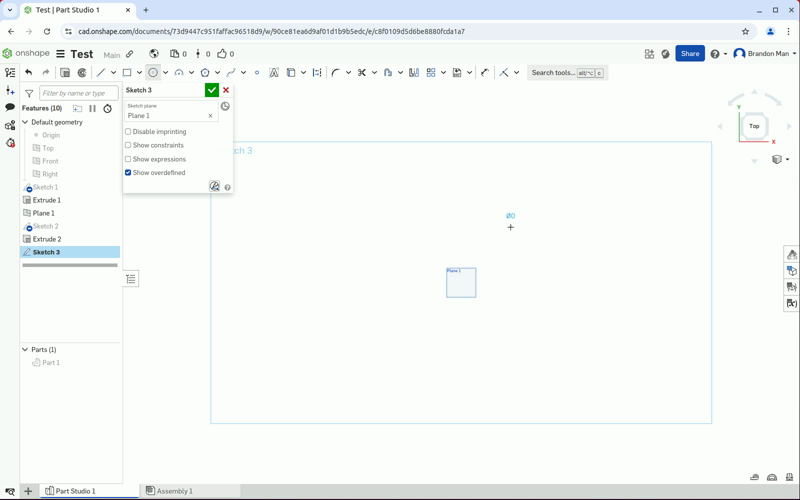
mouse_move(526, 226)
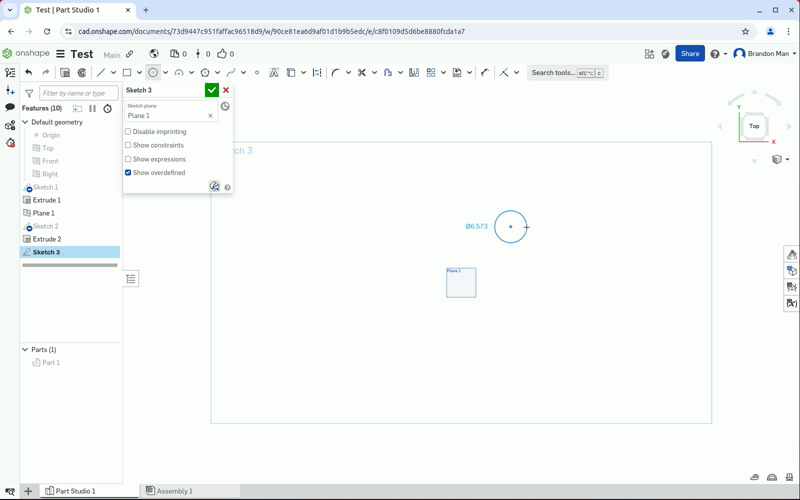
click(526, 226)
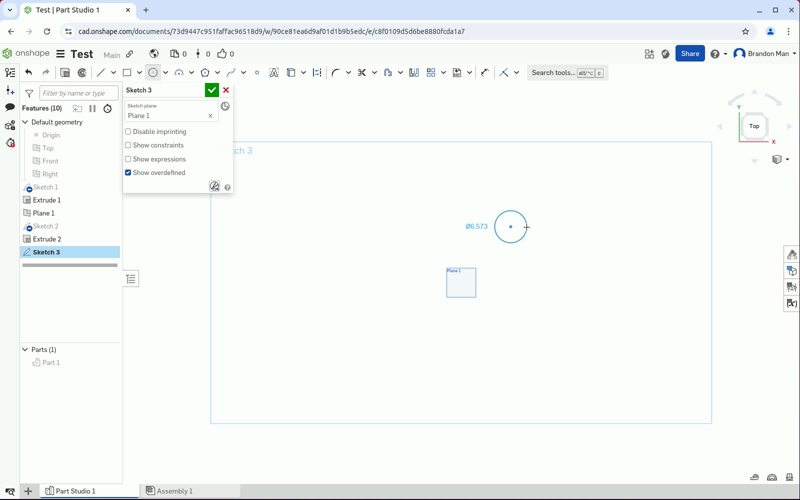
key(esc)
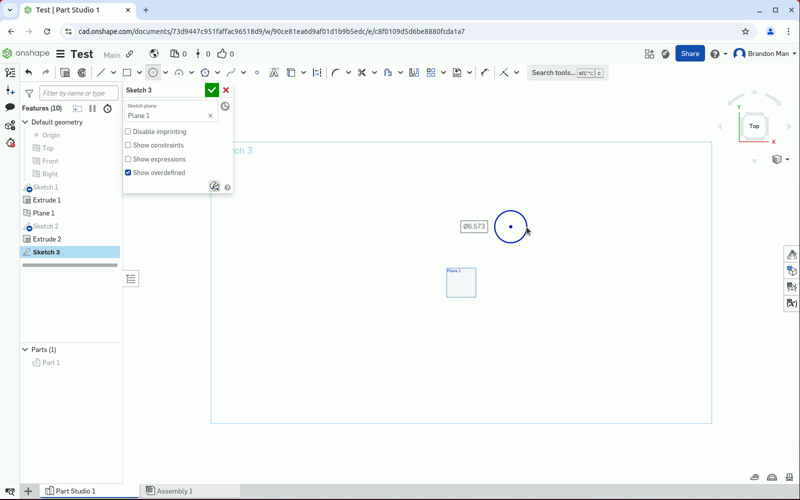
mouse_move(522, 230)
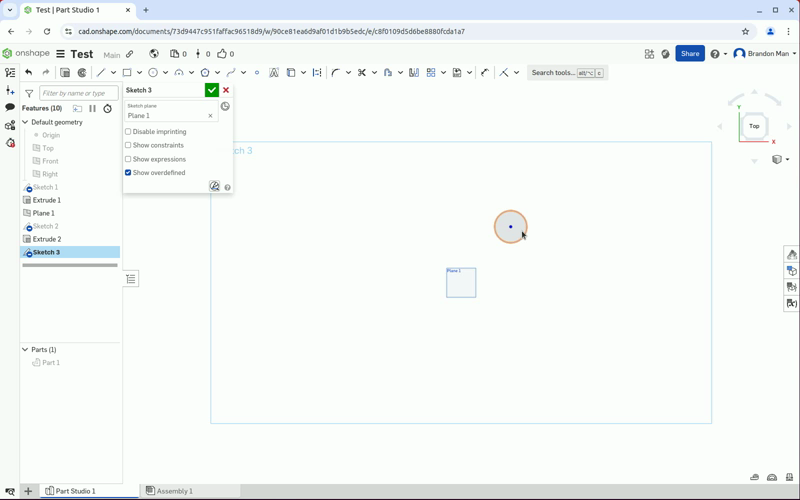
scroll(6)
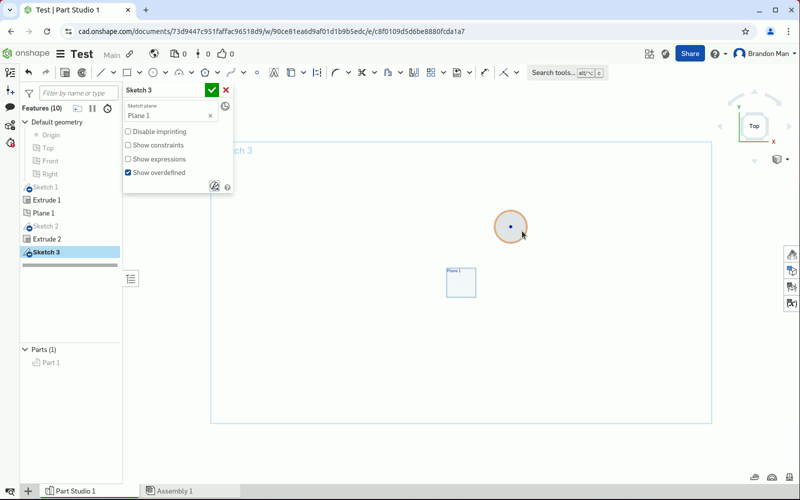
scroll(6)
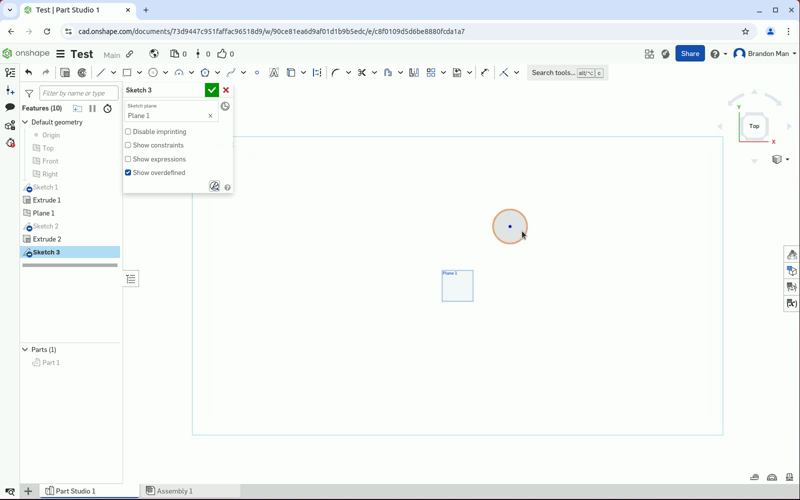
scroll(6)
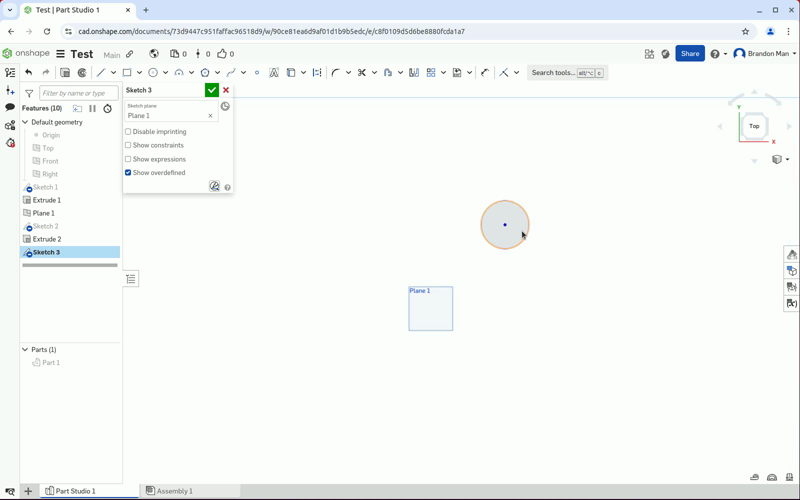
scroll(6)
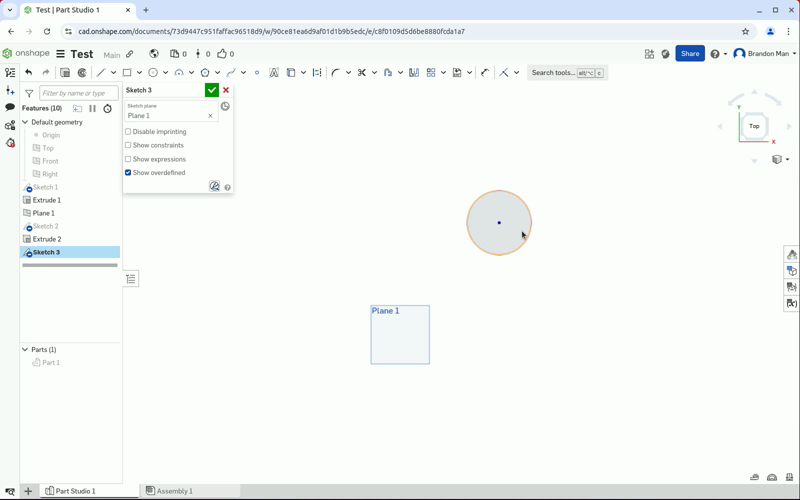
scroll(6)
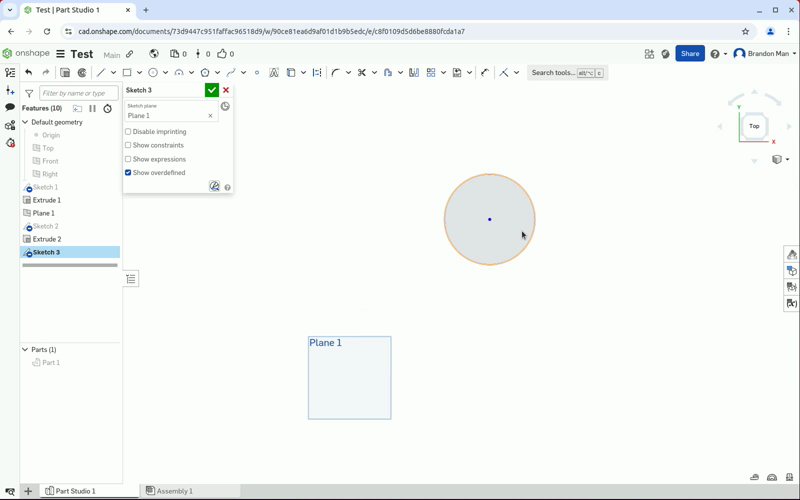
scroll(6)
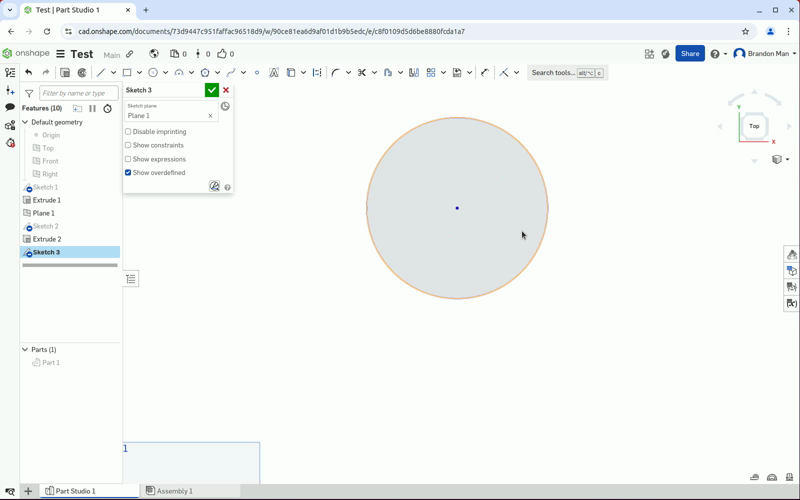
scroll(6)
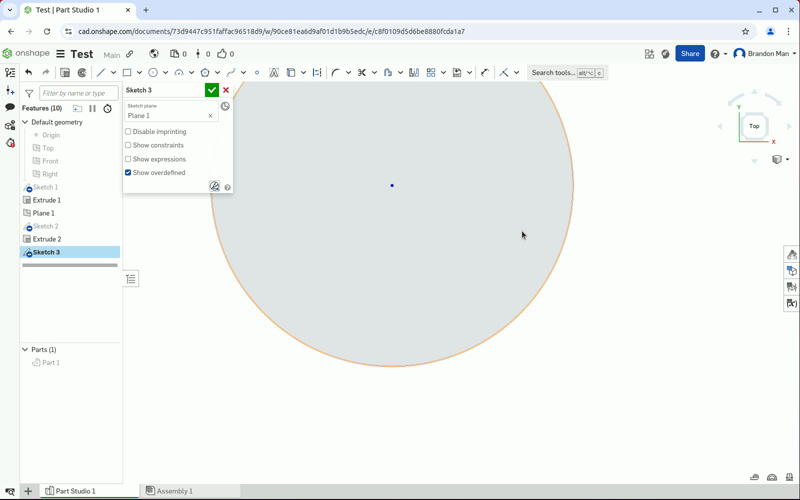
click(522, 230)
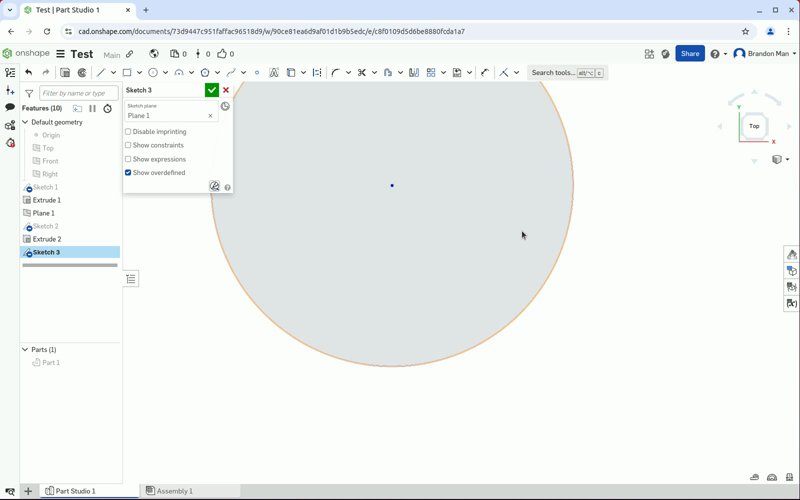
scroll(-6)
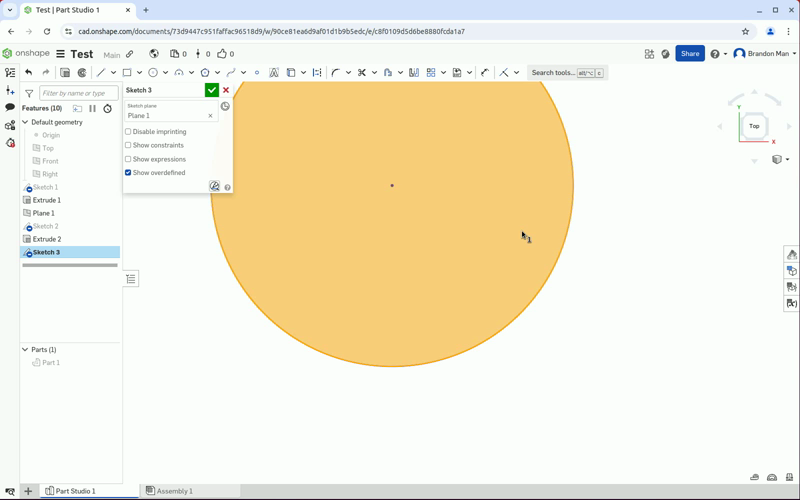
scroll(-6)
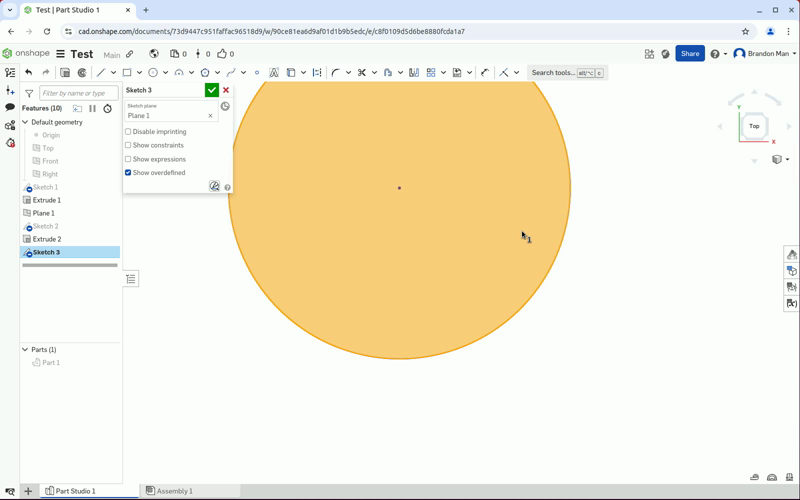
scroll(-6)
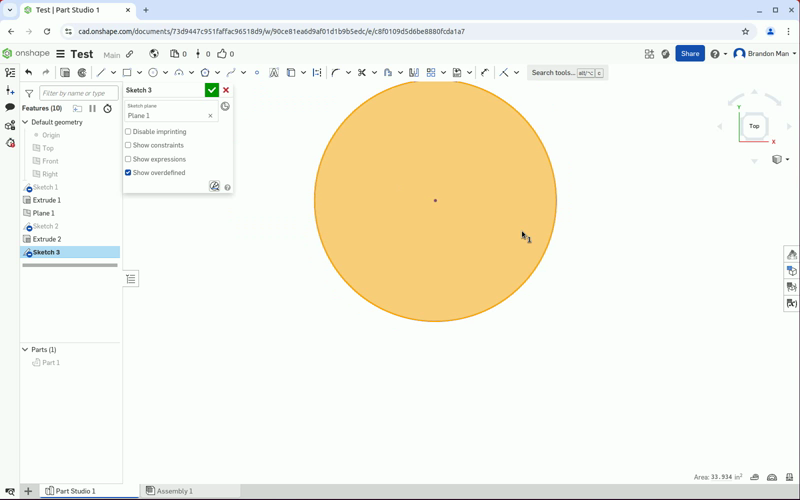
scroll(-6)
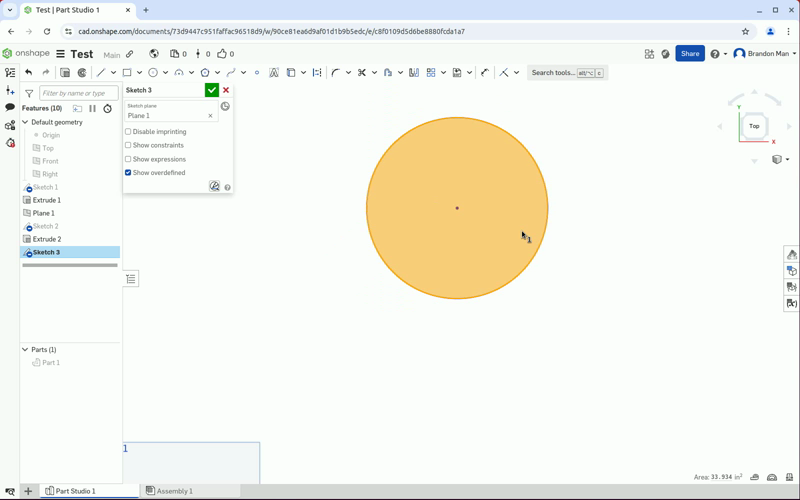
scroll(-6)
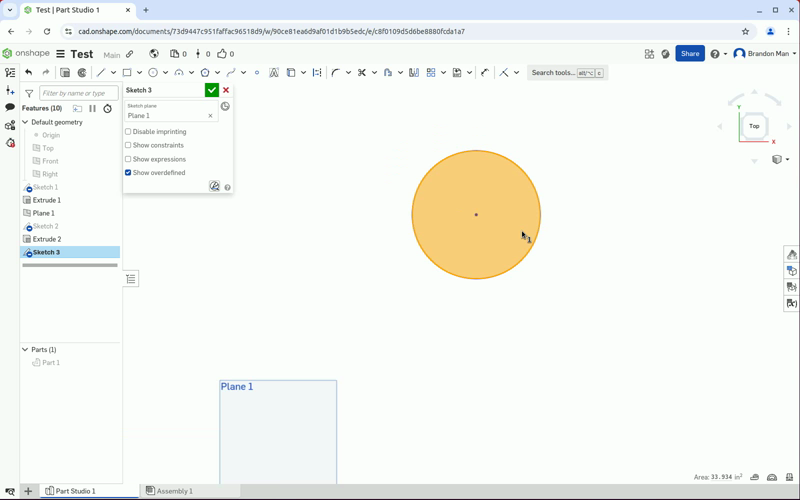
scroll(-6)
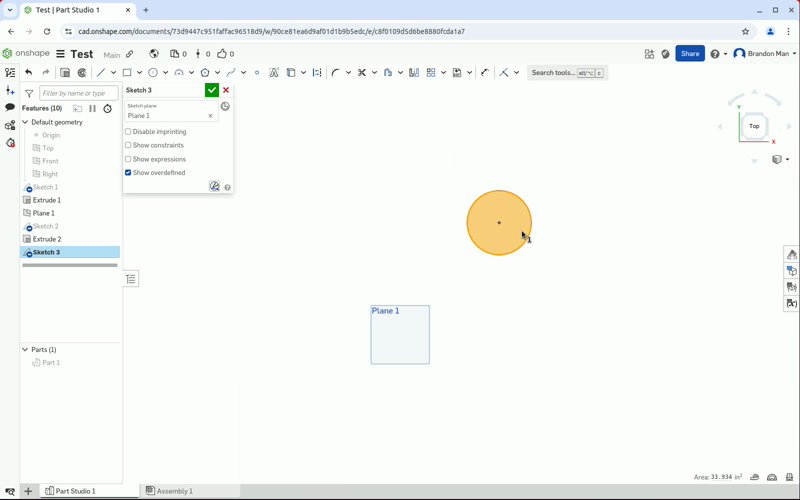
scroll(-6)
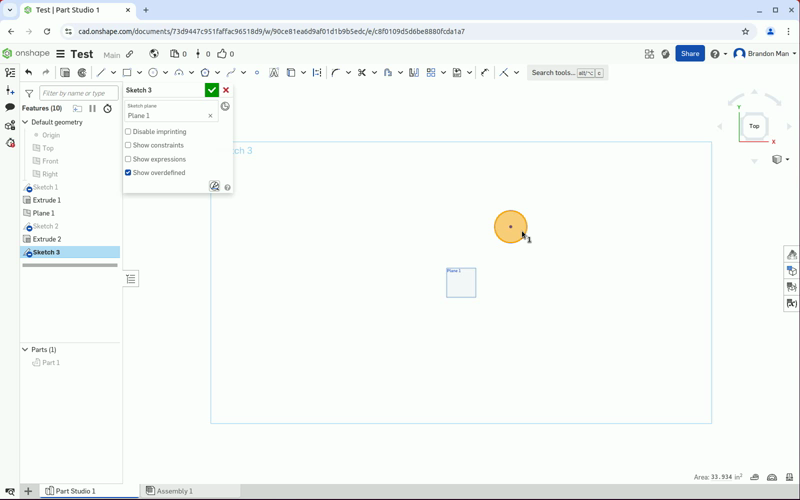
mouse_move(73, 352)
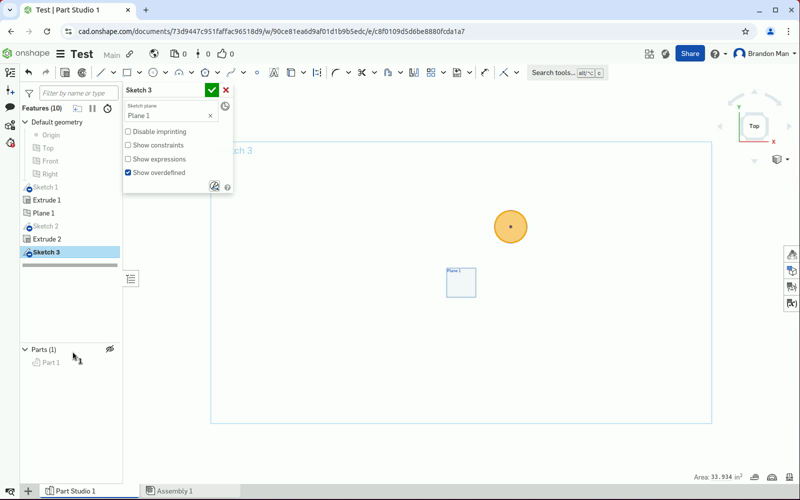
key(shift+y)
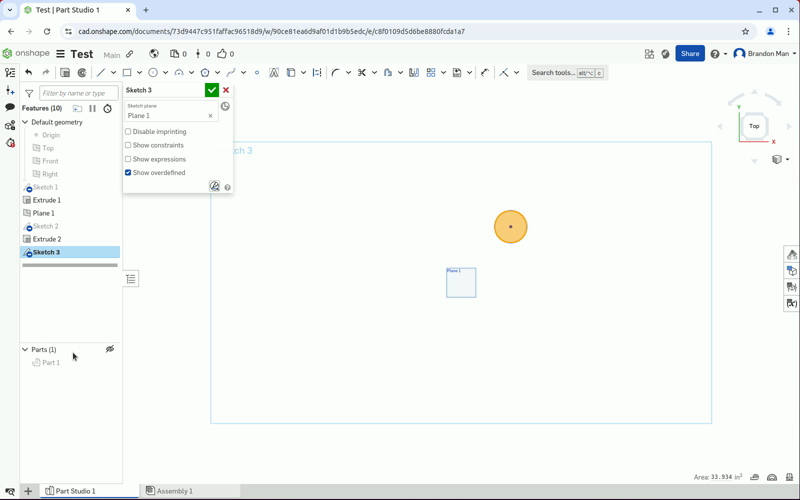
key(shift+e)
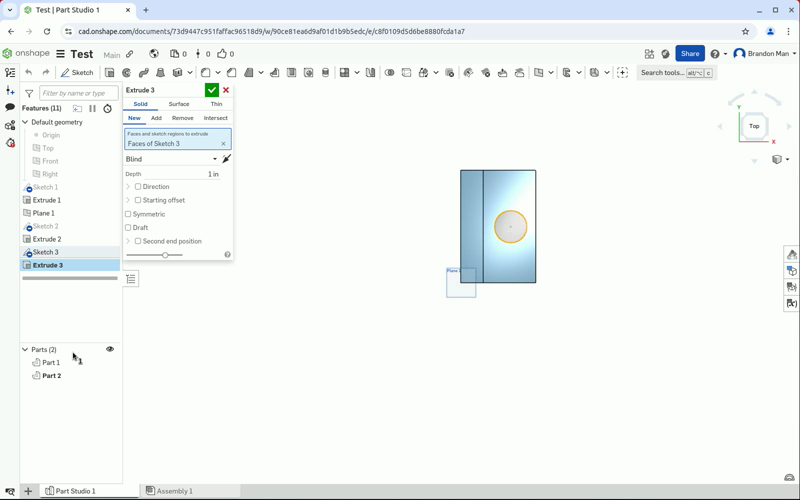
mouse_move(143, 106)
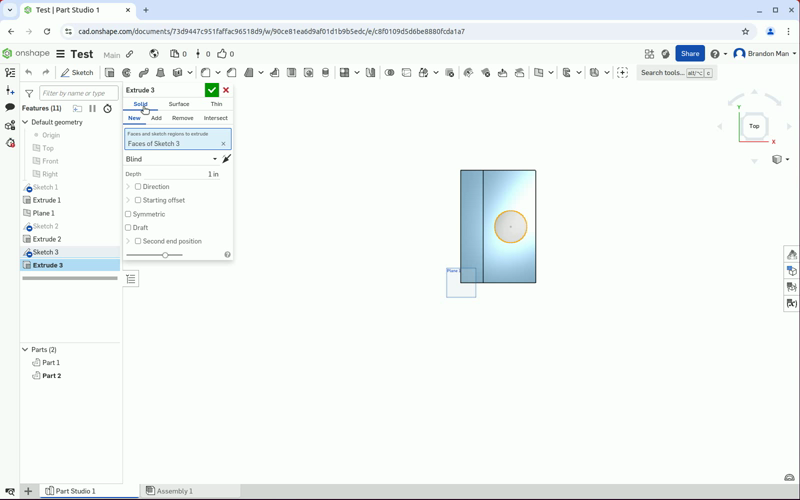
click(143, 106)
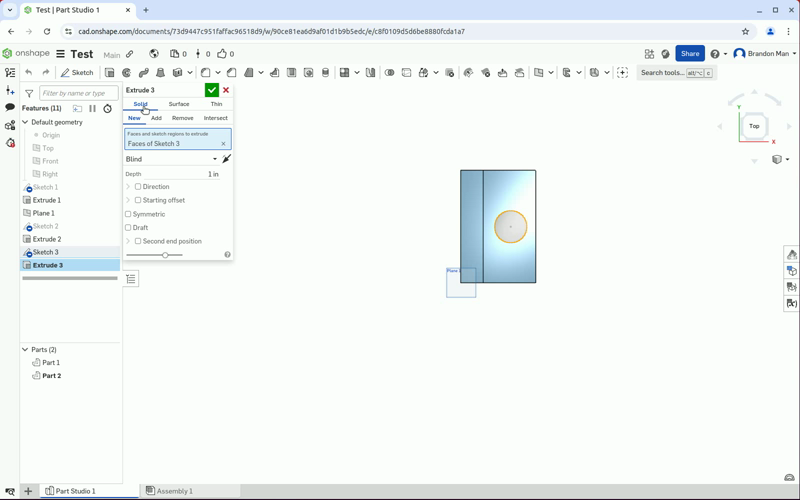
mouse_move(186, 120)
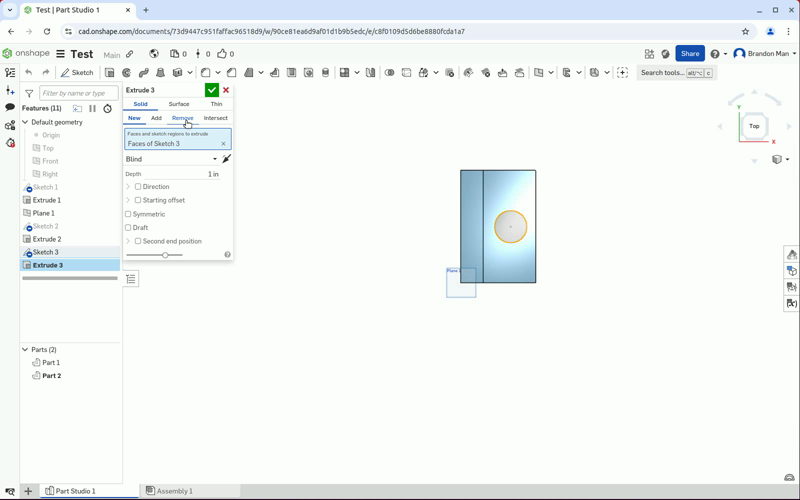
click(186, 120)
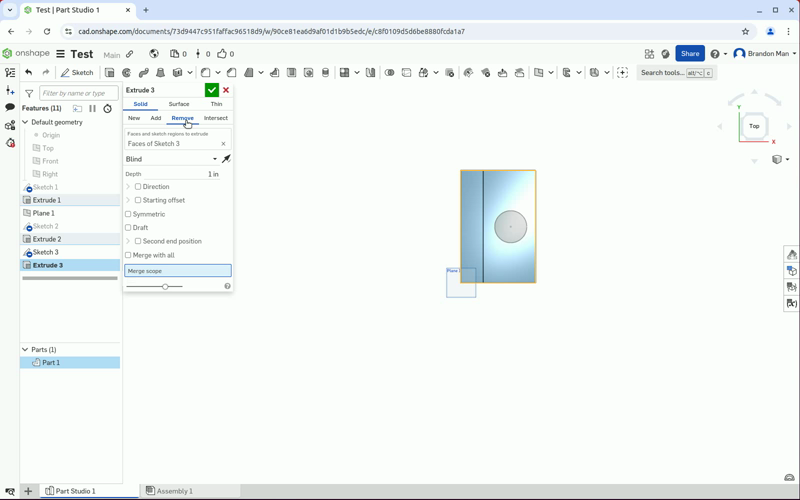
key(tab, 4)
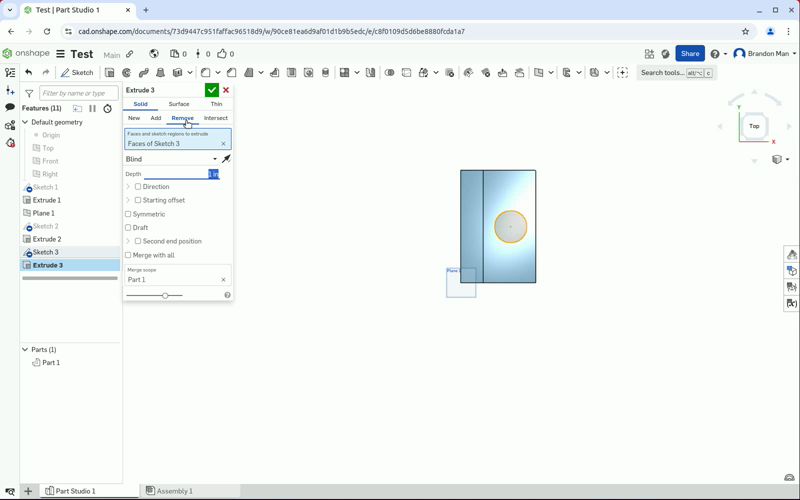
text(30.811)
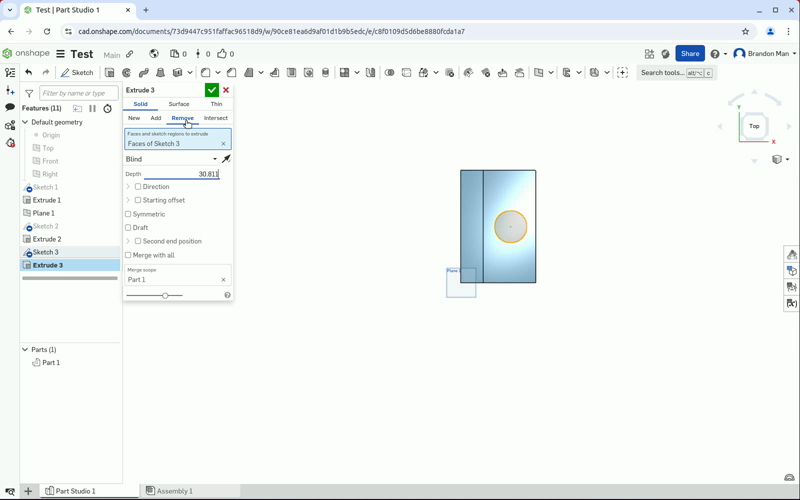
key(tab, 6)
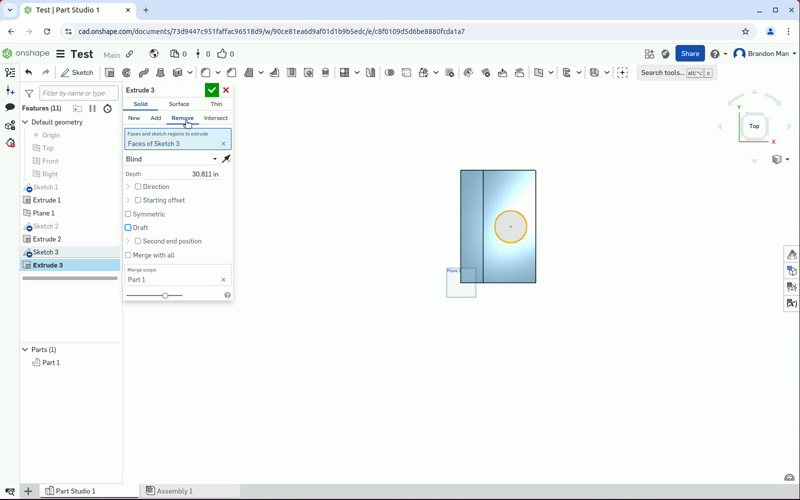
key(space)
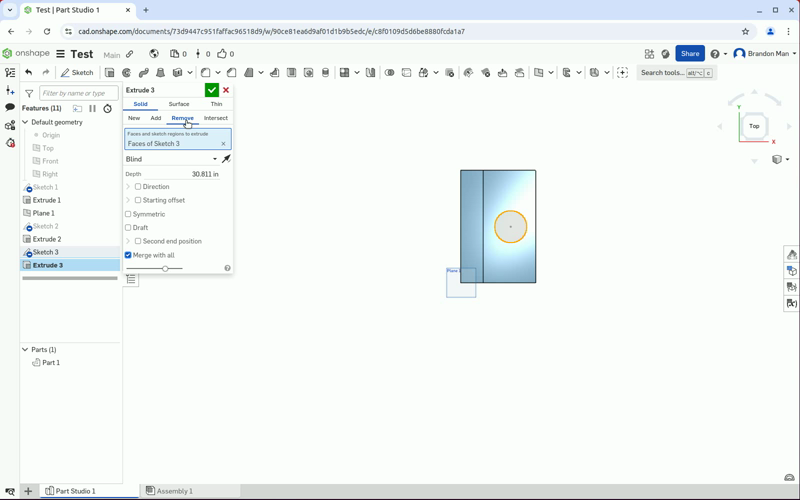
key(enter)
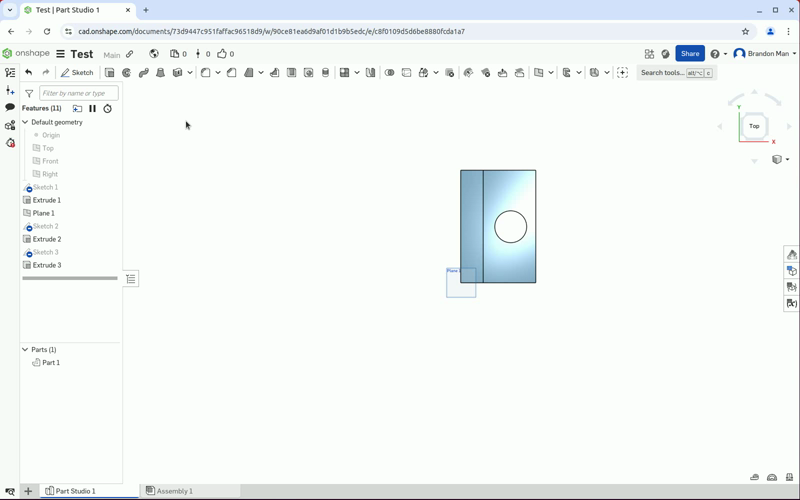
key(shift+h)
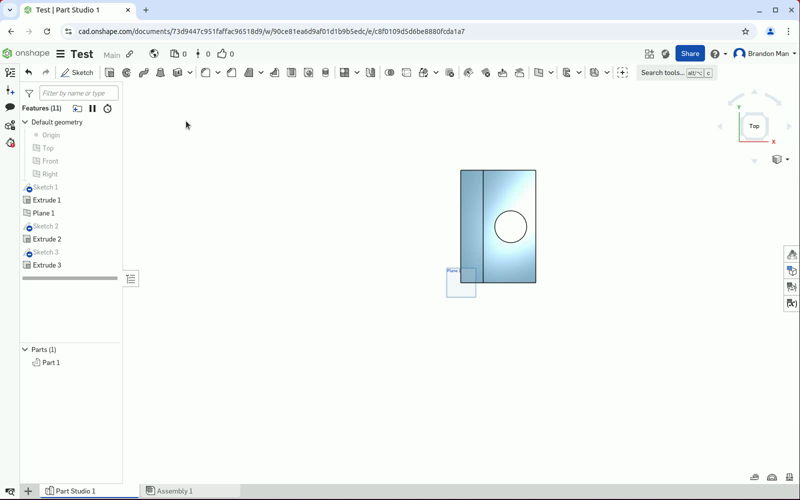
key(shift+h)
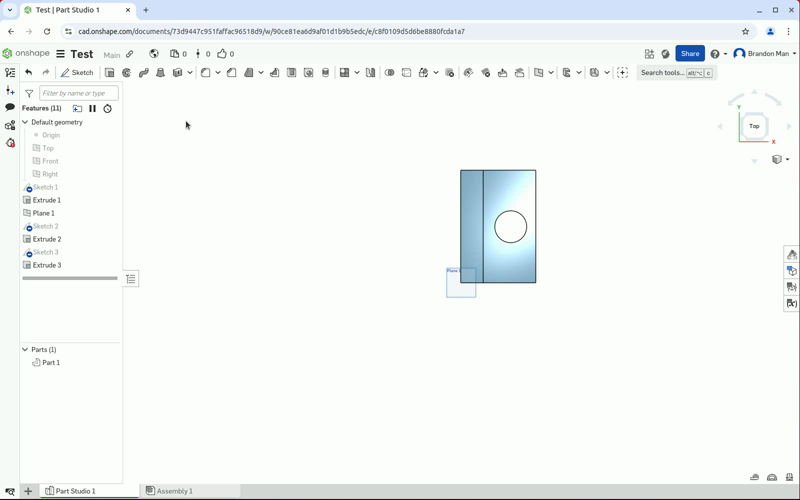
key(shift+7)
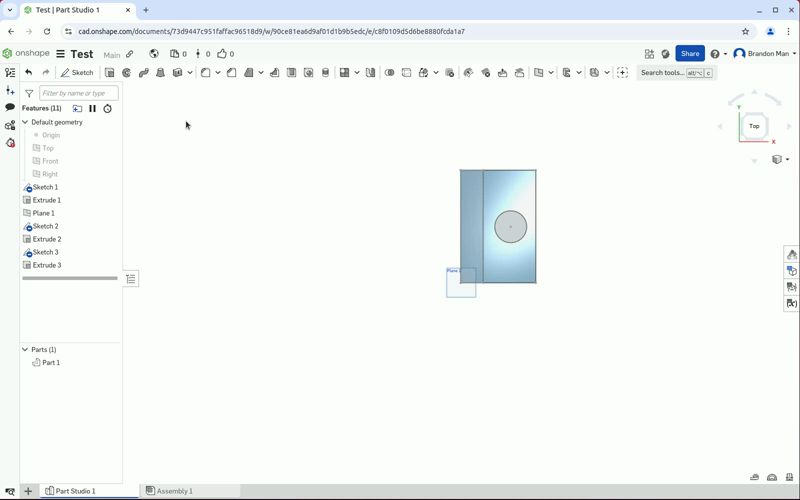
key(up, 3)
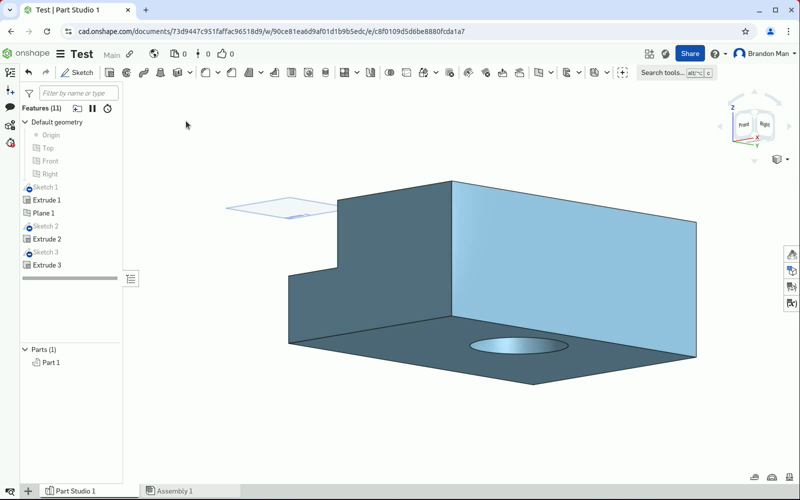
key(left, 3)
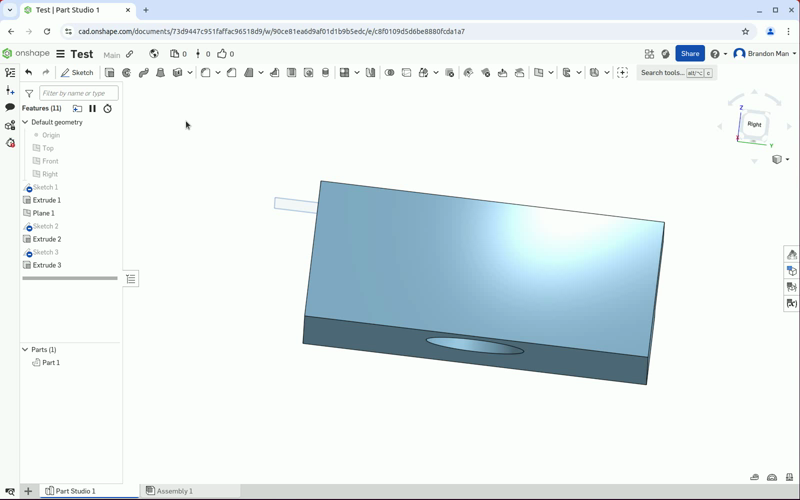
key(right, 3)
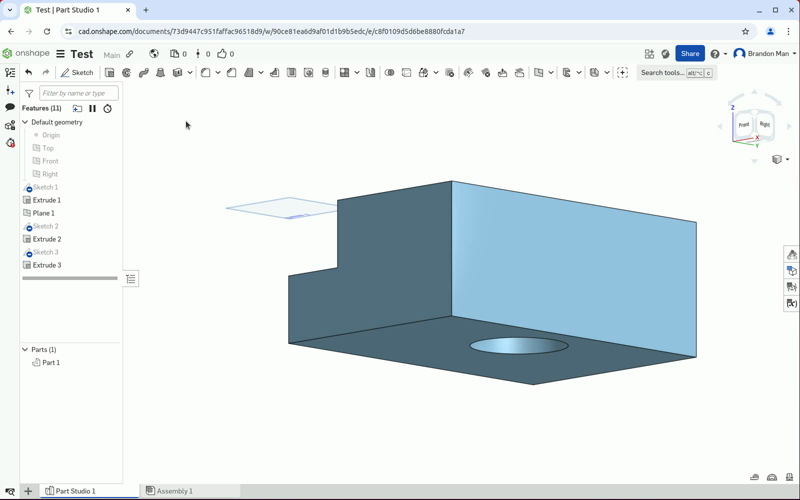
key(down, 3)
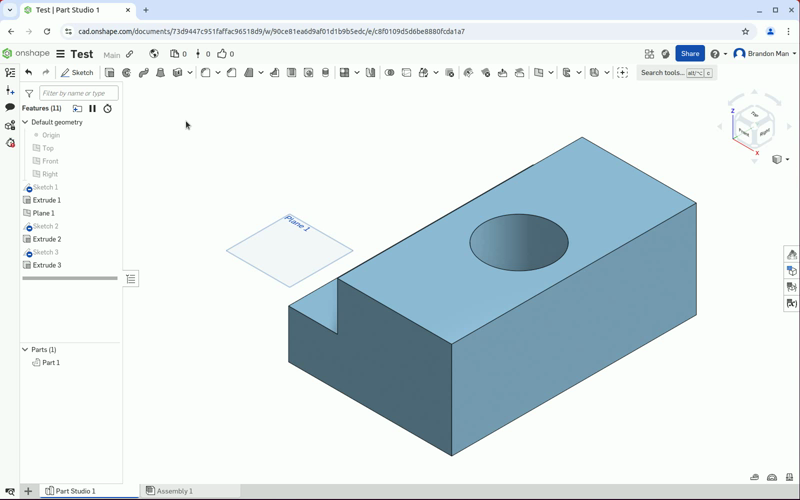
mouse_move(73, 189)
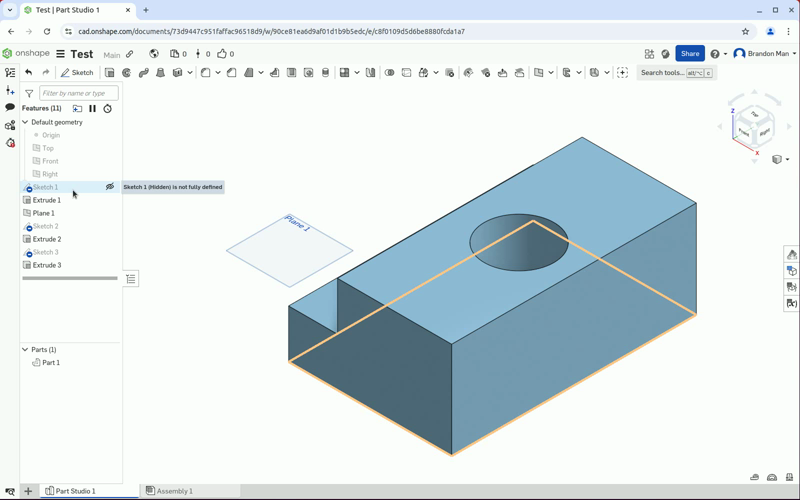
click(73, 189)